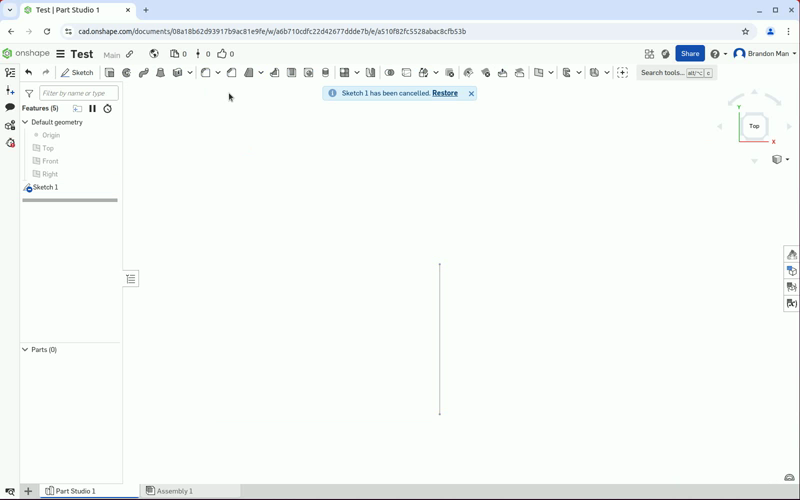
key(shift+h)
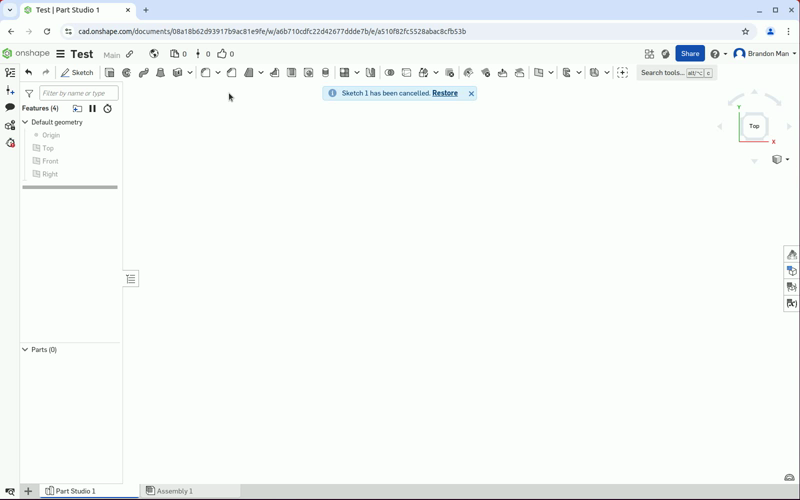
mouse_move(73, 352)
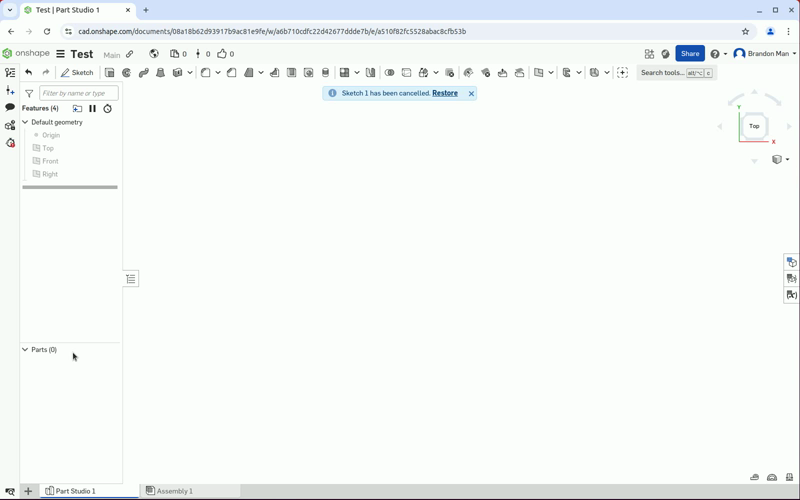
key(y)
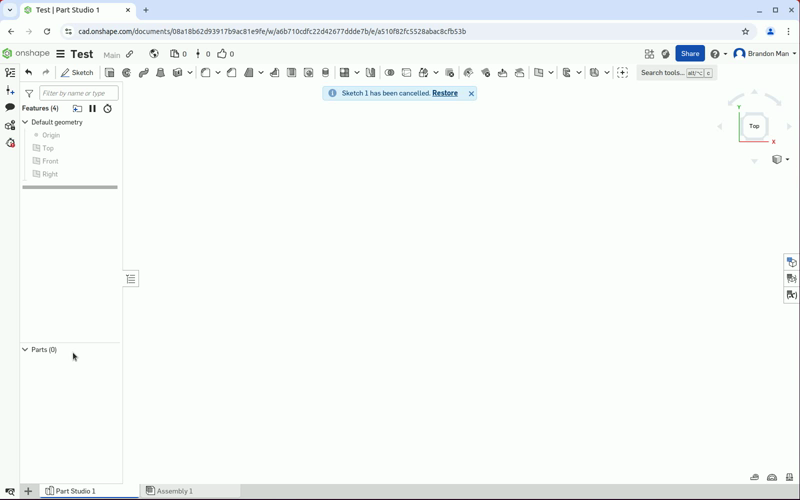
key(shift+p)
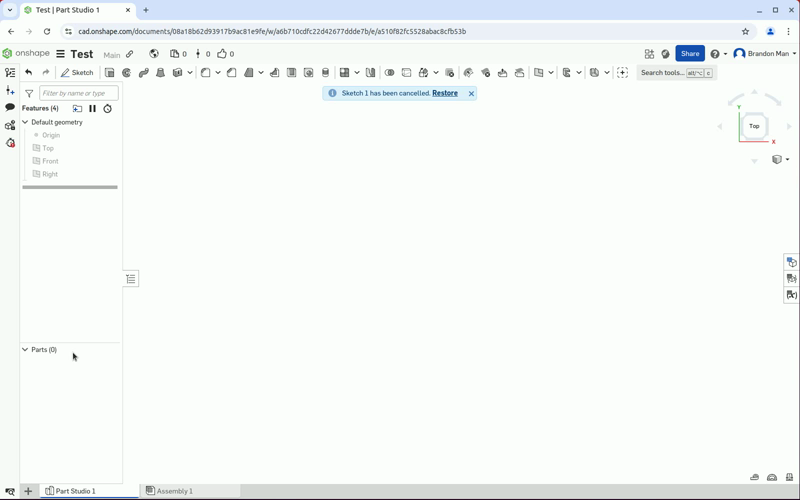
key(space)
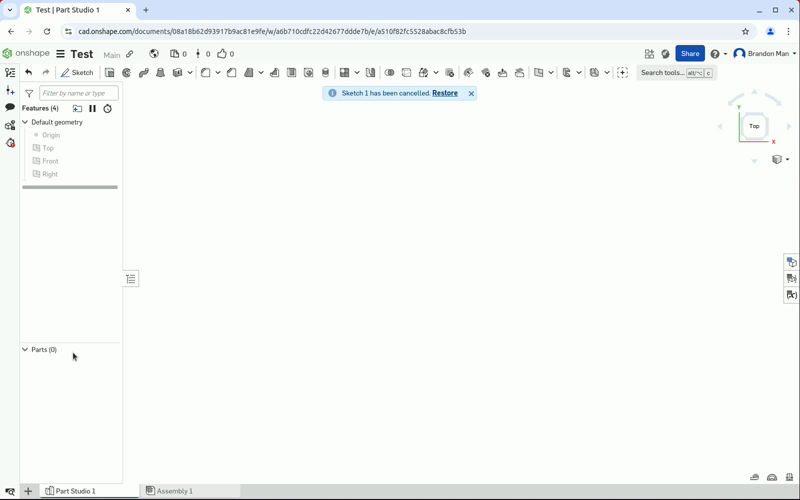
key_down(shift)
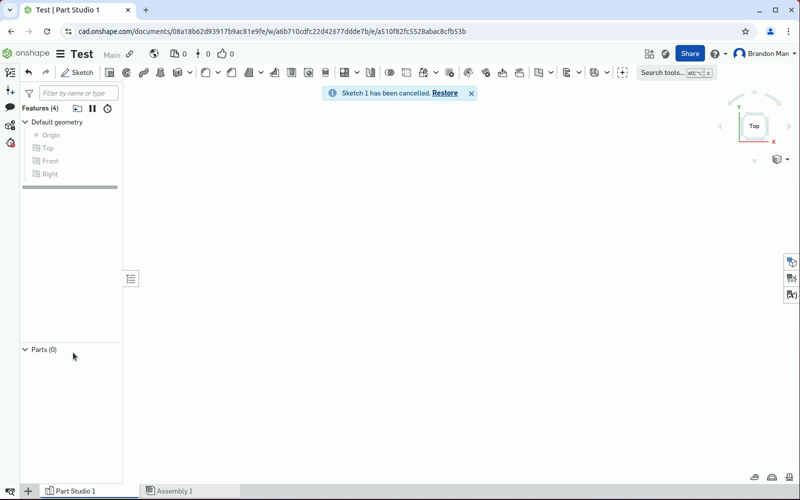
key(up)
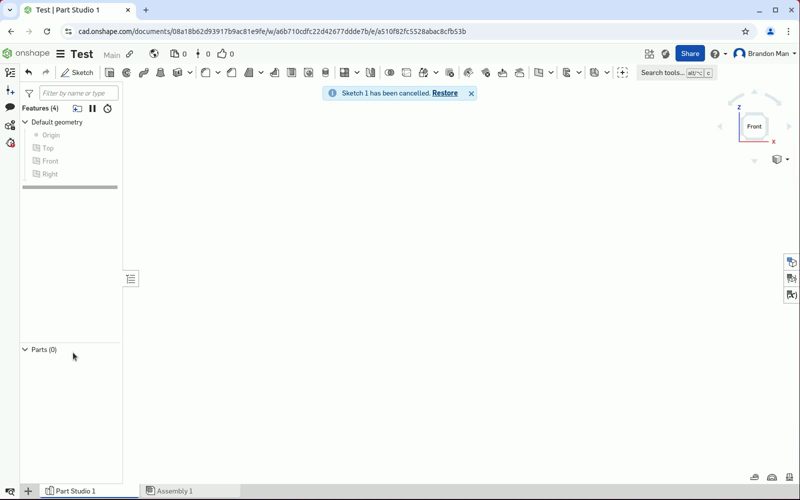
key_up(shift)
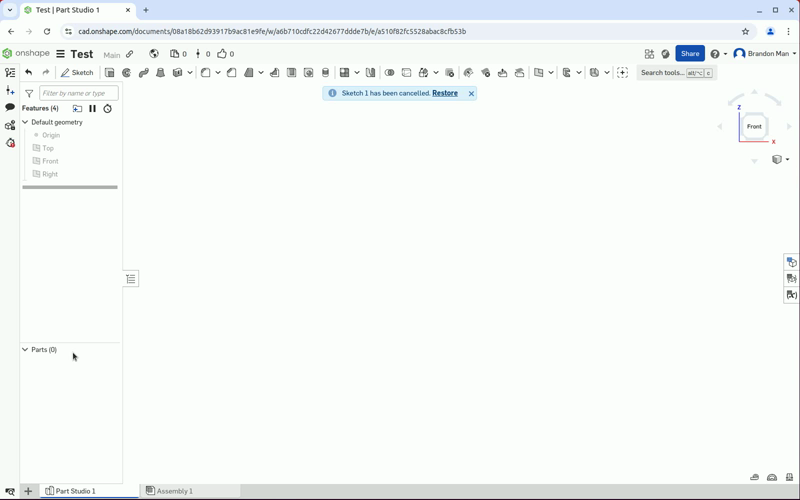
mouse_move(73, 352)
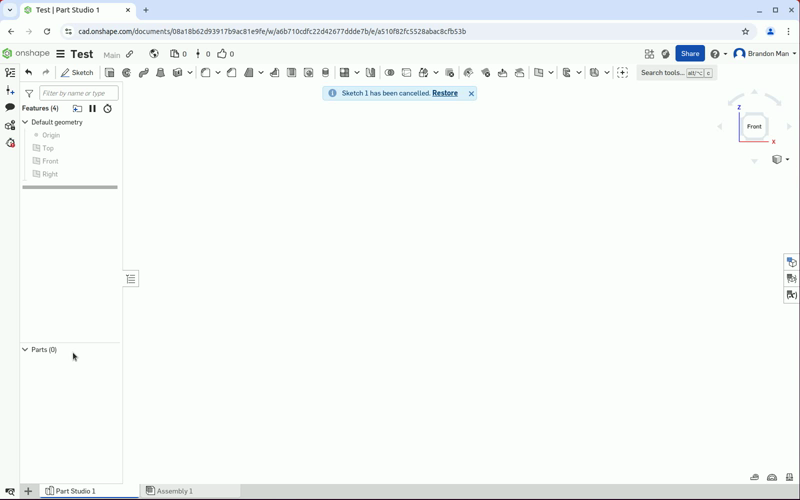
key(shift+y)
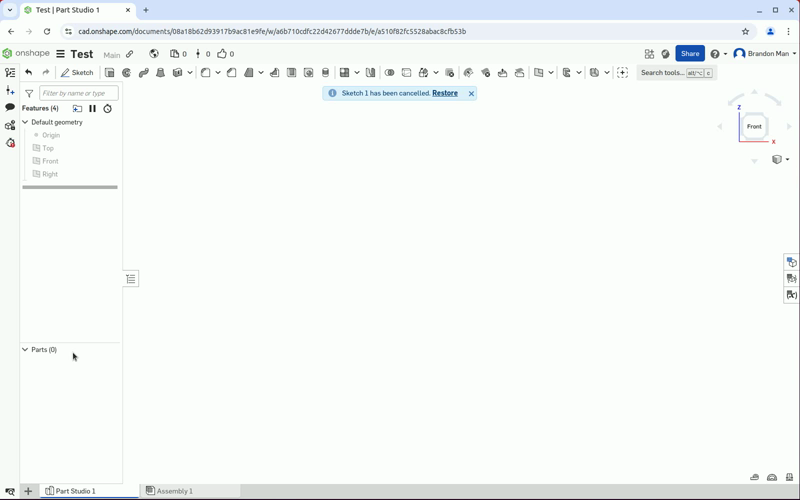
key(shift+s)
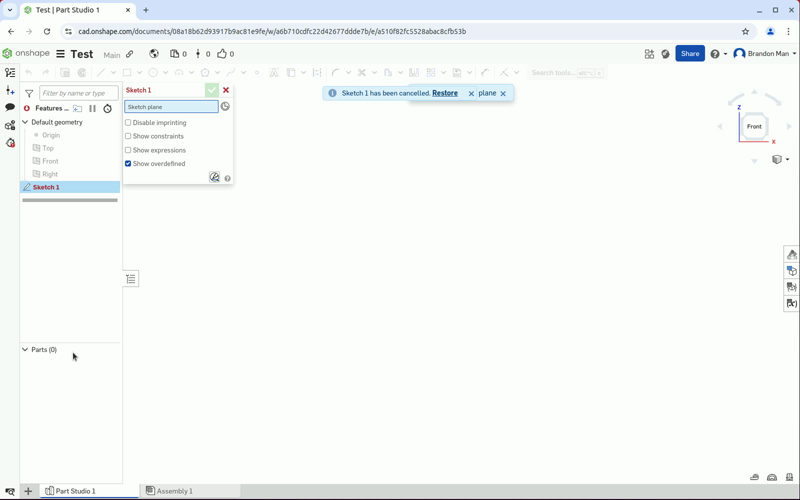
mouse_move(73, 163)
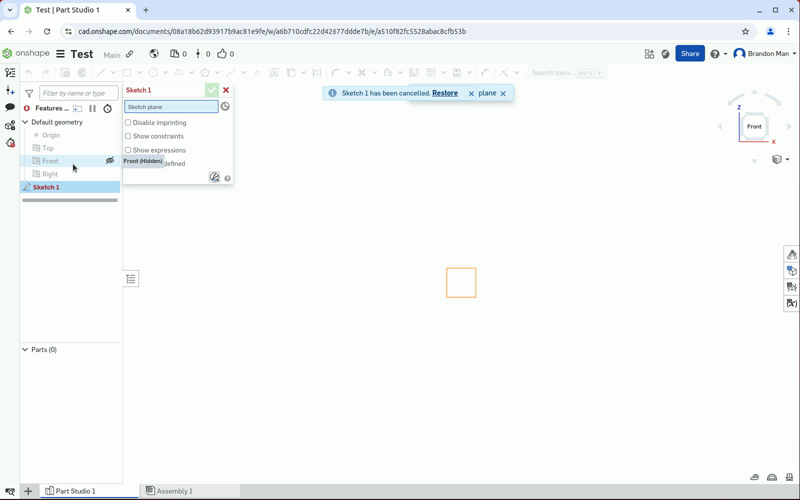
click(73, 163)
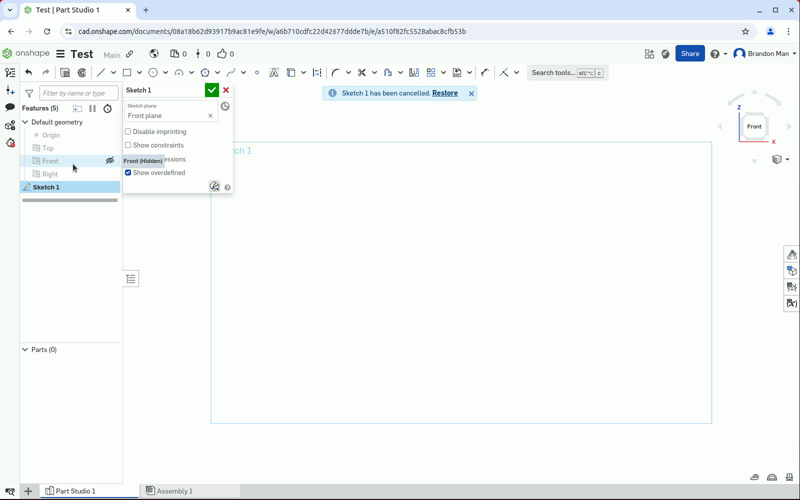
mouse_move(73, 352)
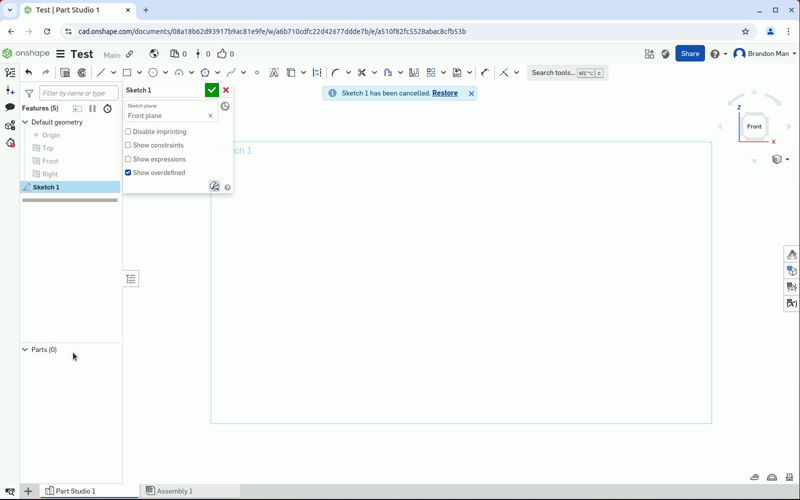
key(y)
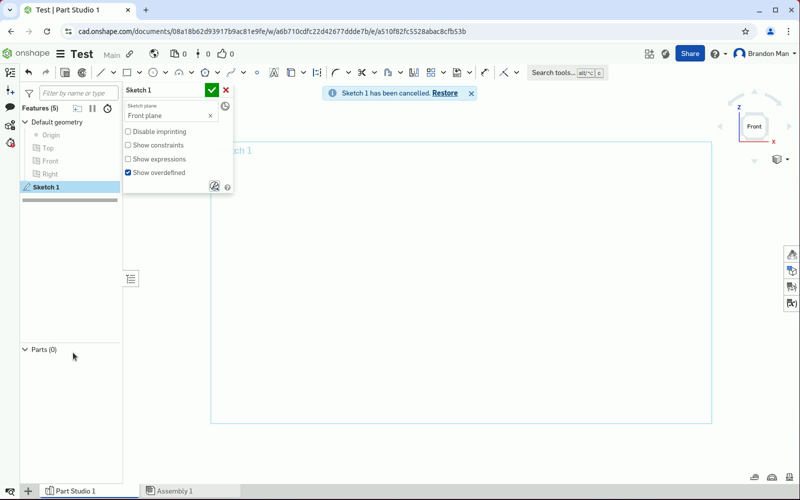
key(l)
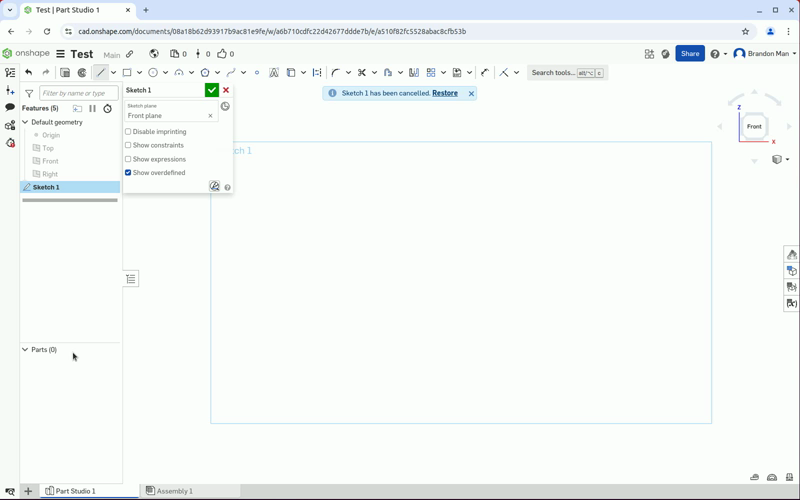
key_down(shift)
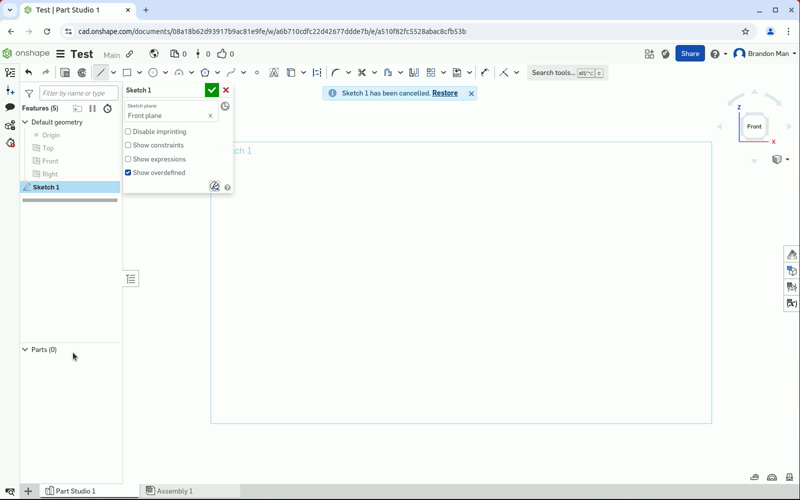
mouse_move(390, 282)
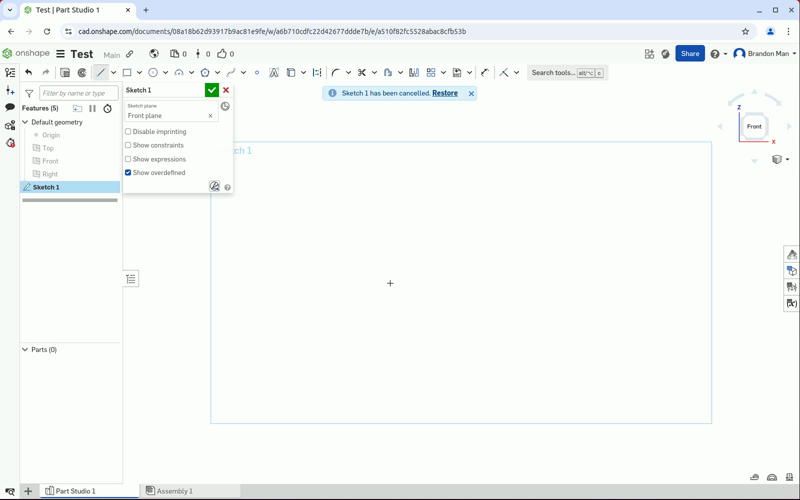
click(390, 282)
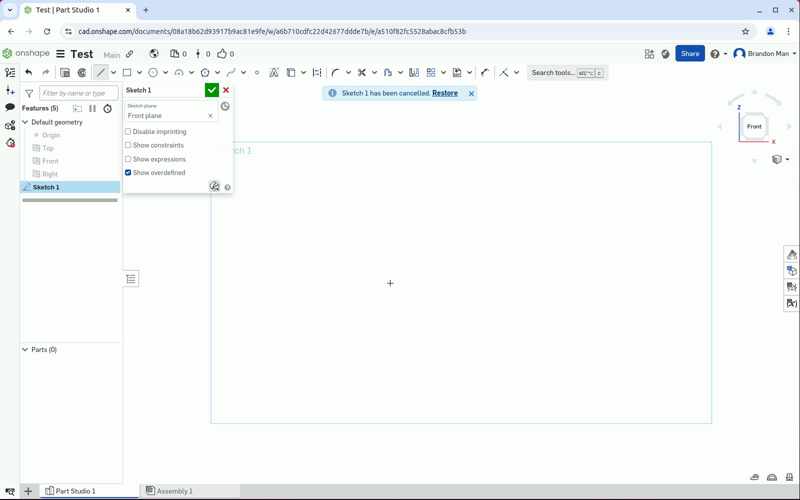
key_up(shift)
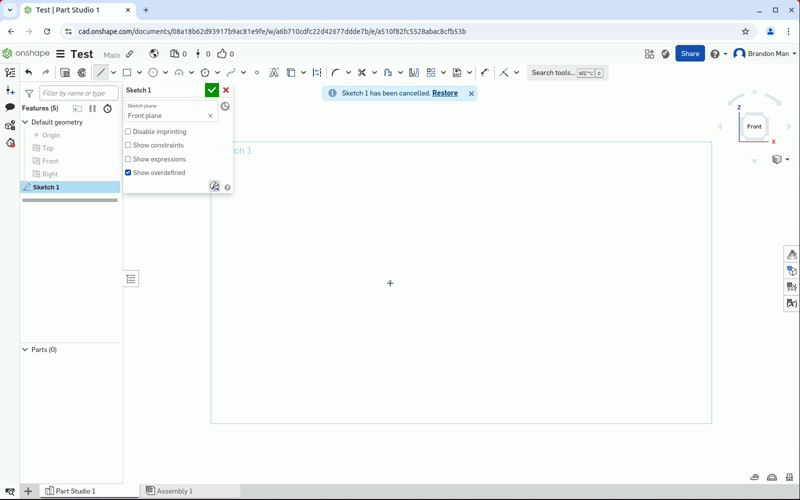
key_down(shift)
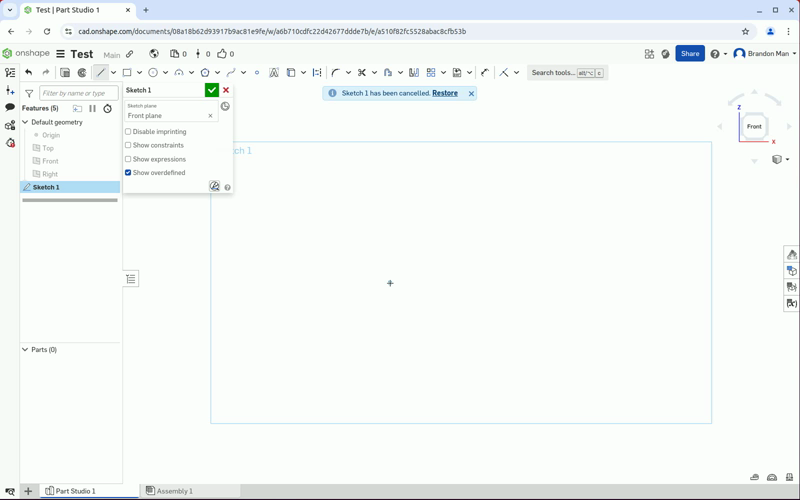
mouse_move(525, 282)
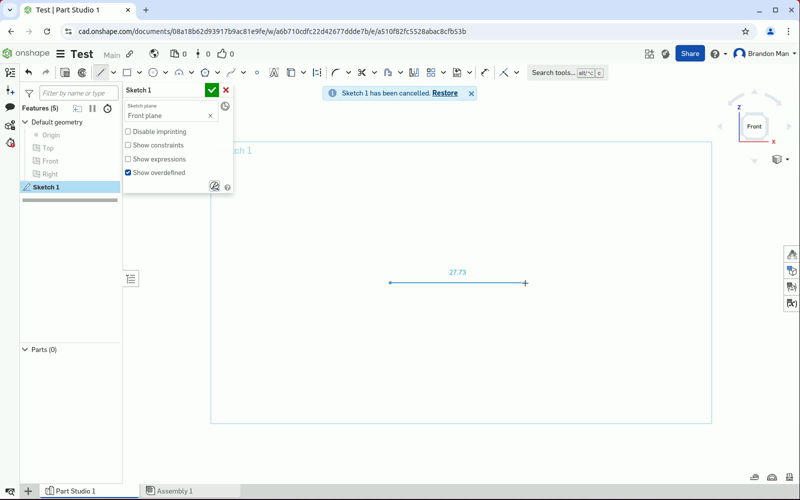
click(525, 282)
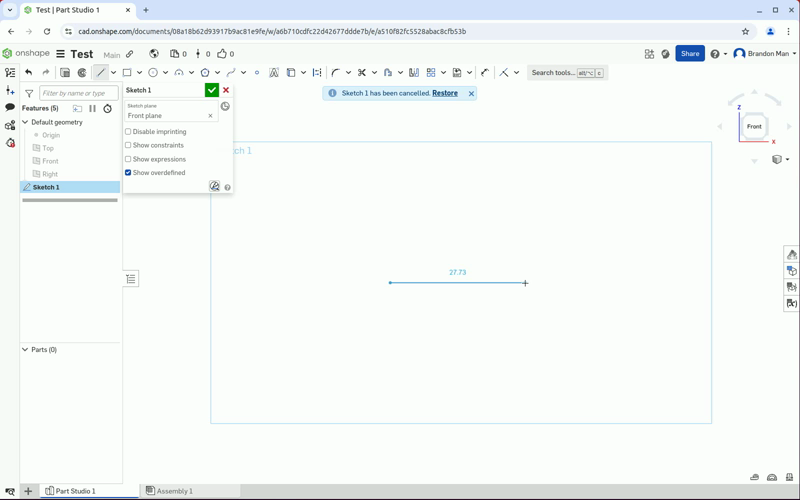
key_up(shift)
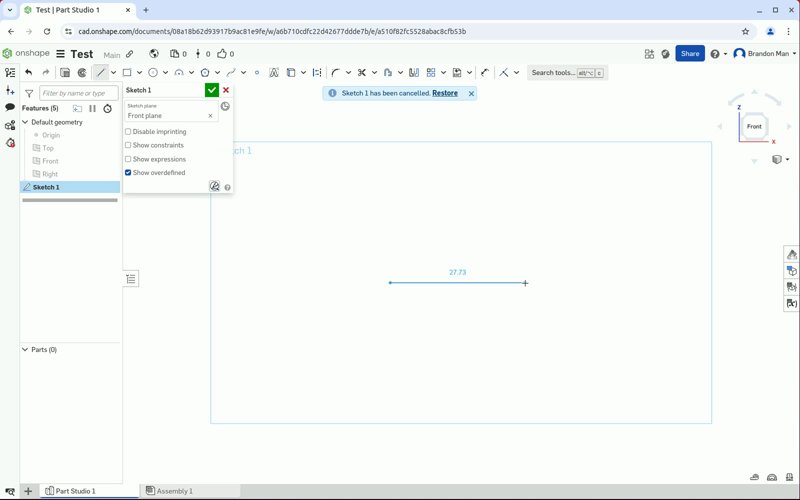
key_down(shift)
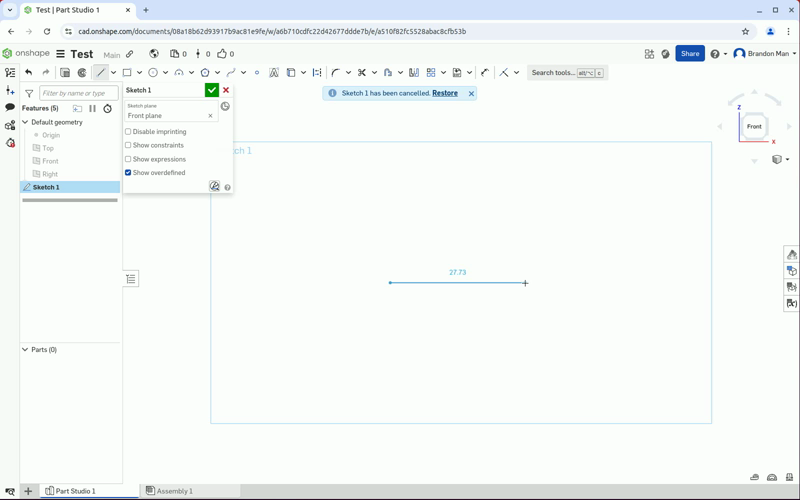
mouse_move(525, 193)
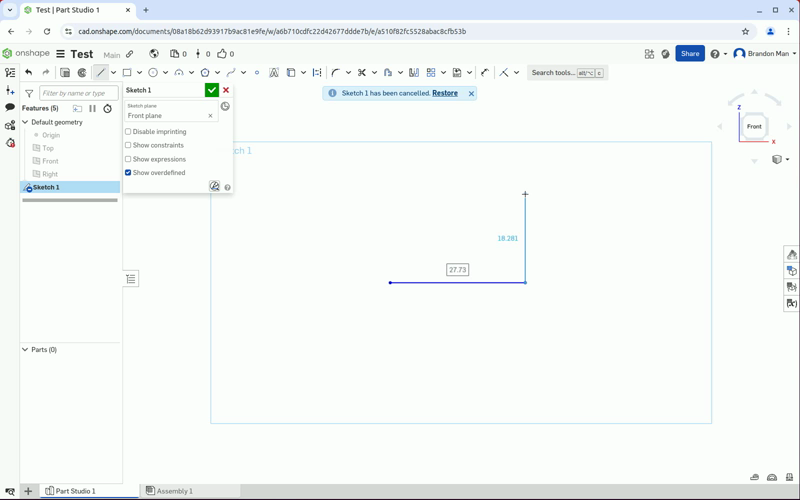
click(525, 193)
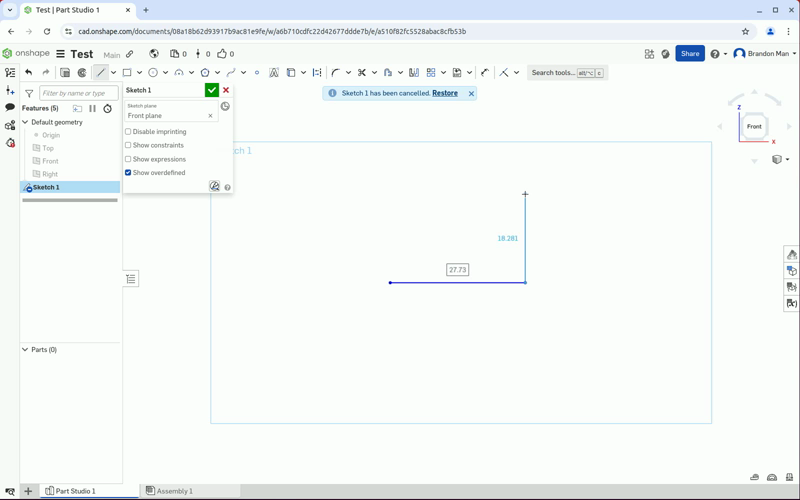
key_up(shift)
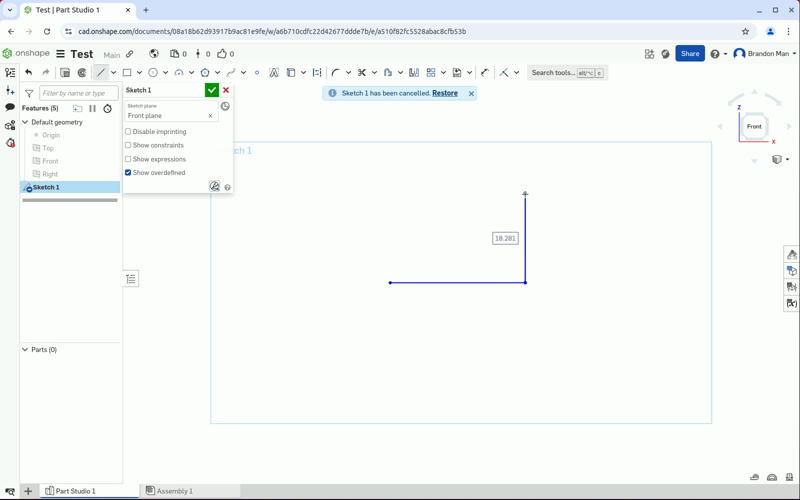
key_down(shift)
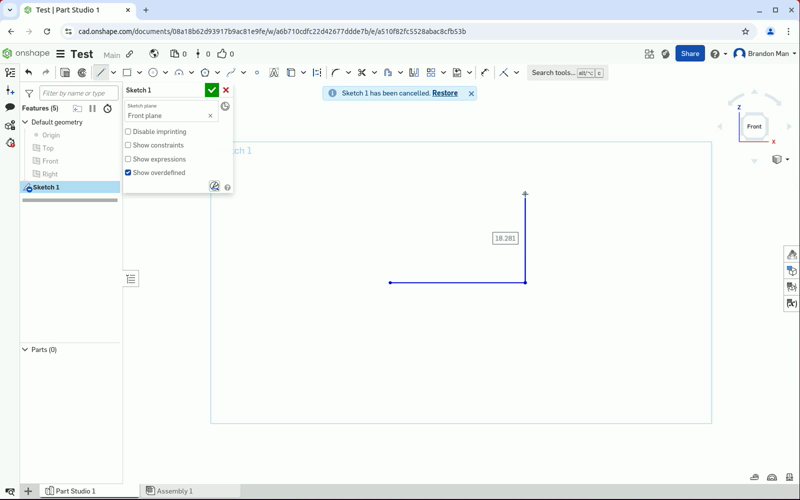
mouse_move(555, 193)
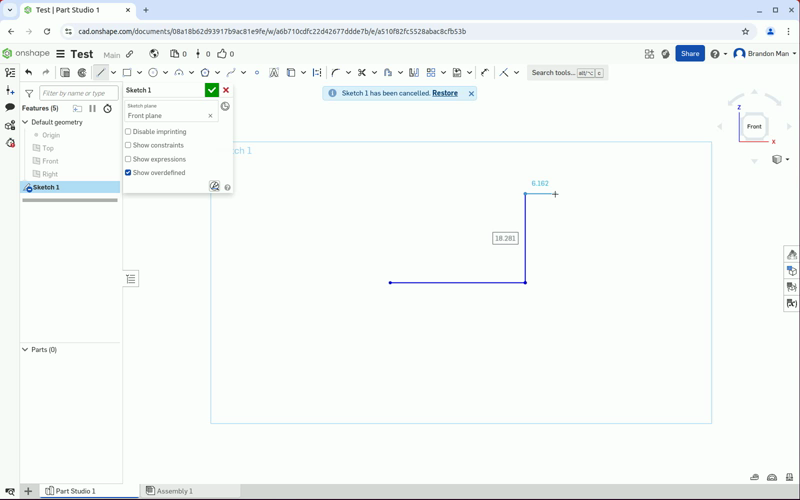
mouse_move(502, 193)
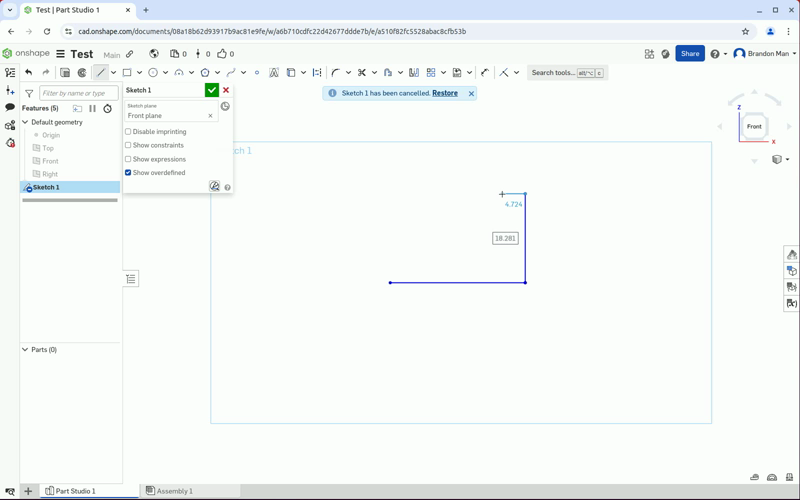
click(502, 193)
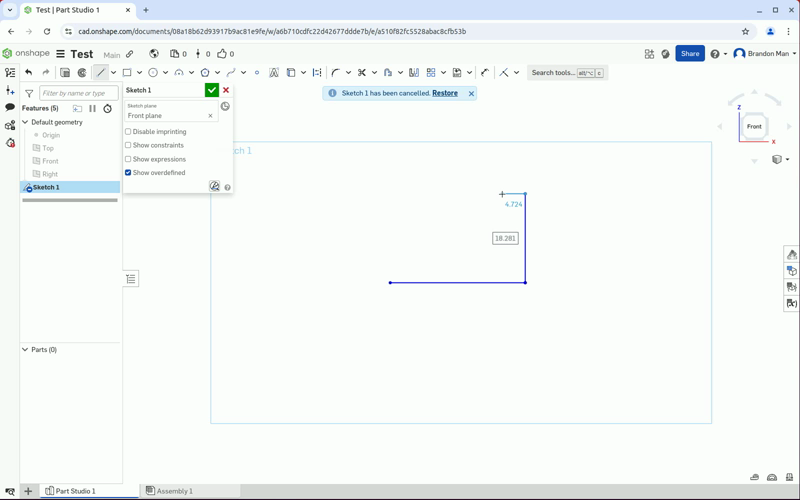
key_up(shift)
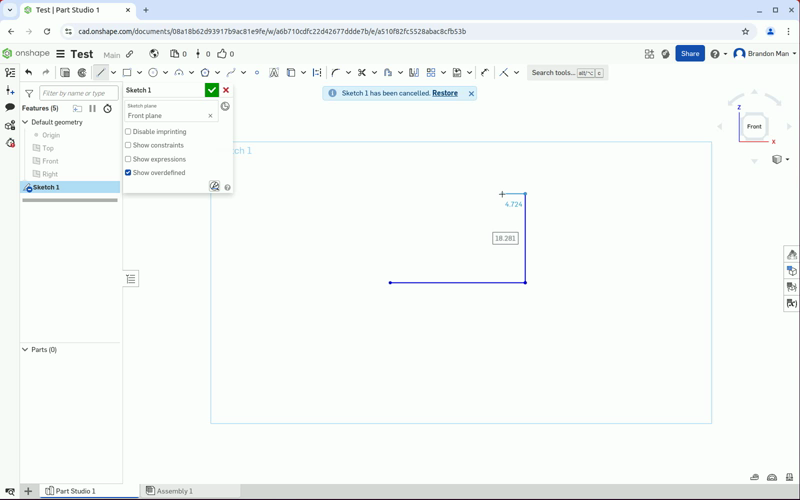
key_down(shift)
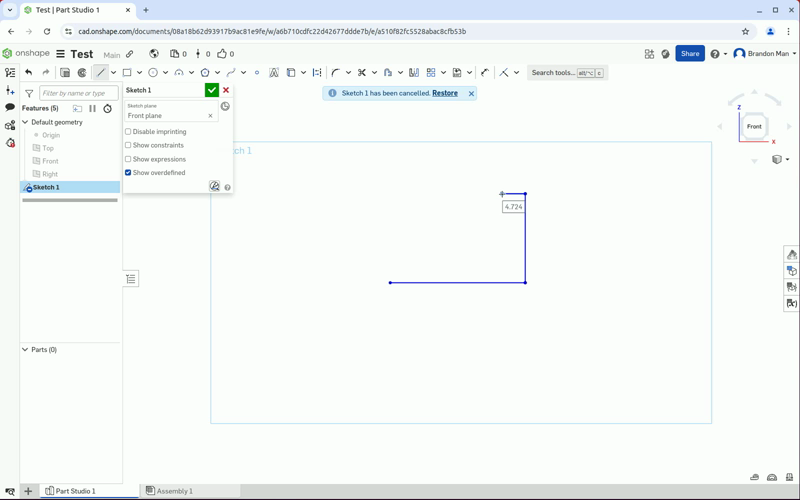
mouse_move(532, 193)
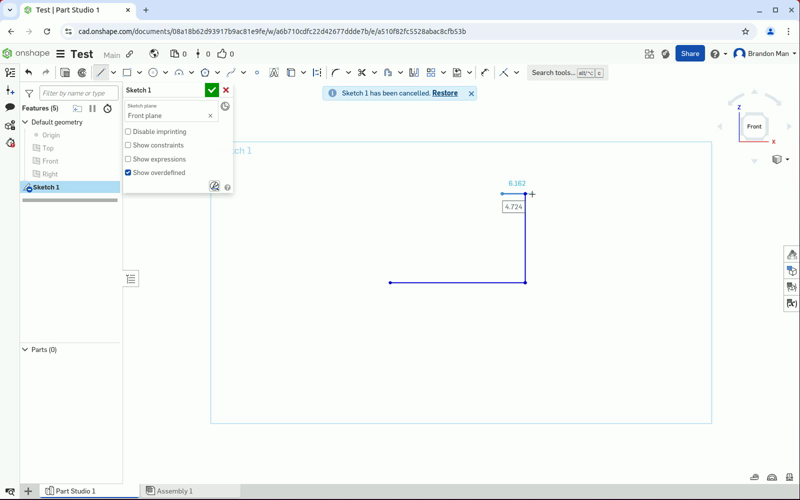
mouse_move(502, 237)
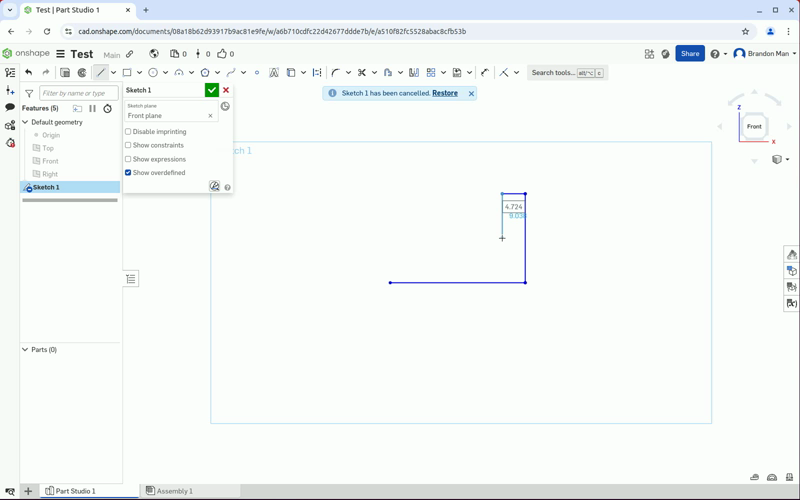
click(502, 237)
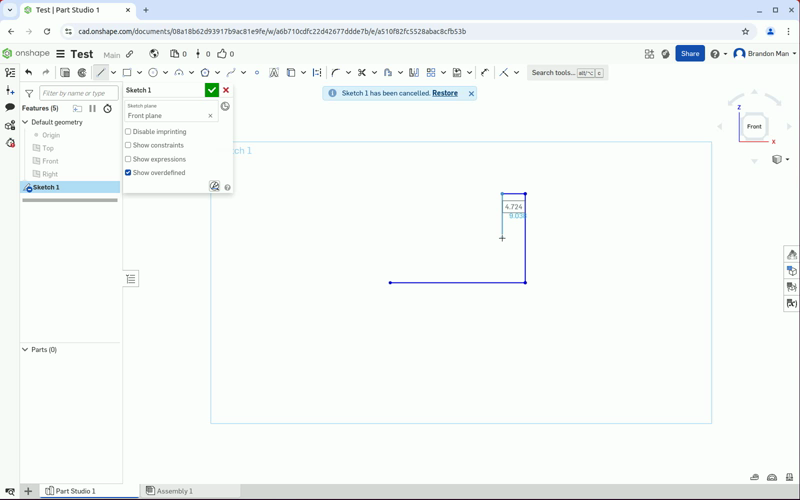
key_up(shift)
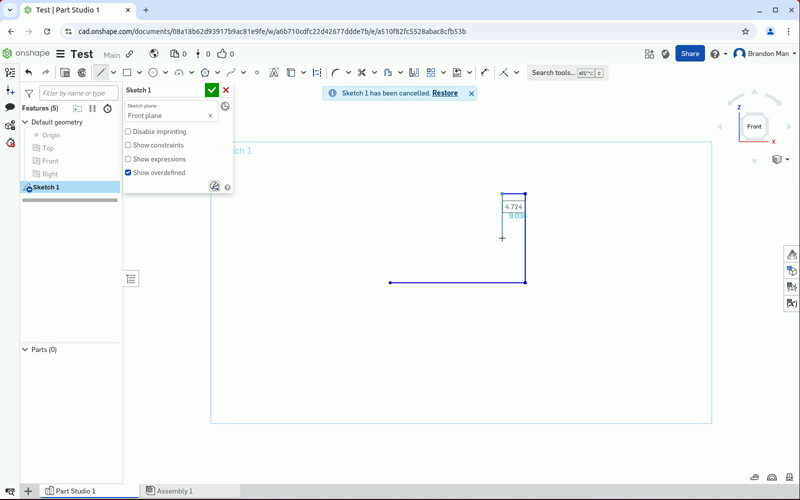
key_down(shift)
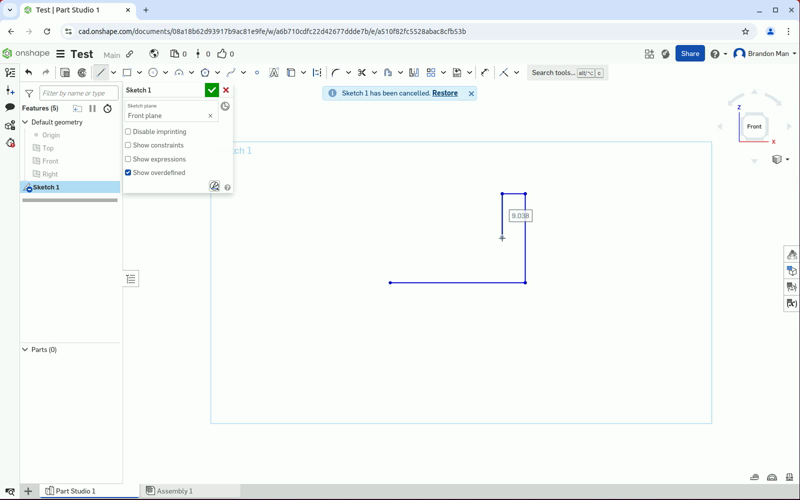
mouse_move(413, 237)
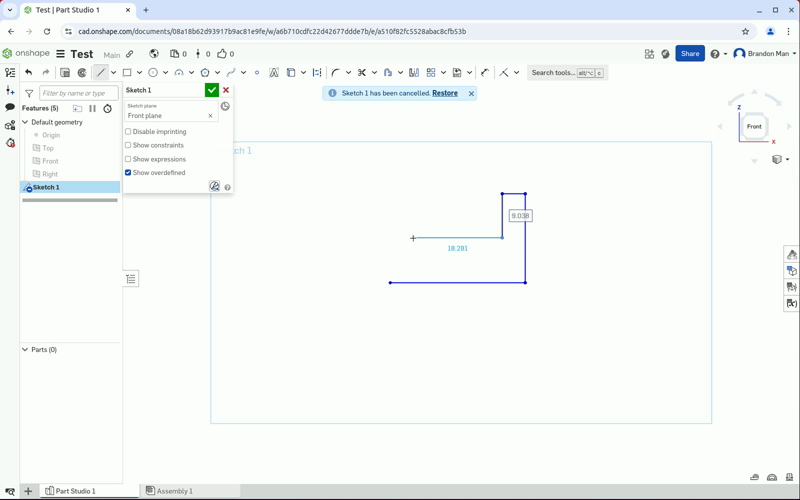
click(413, 237)
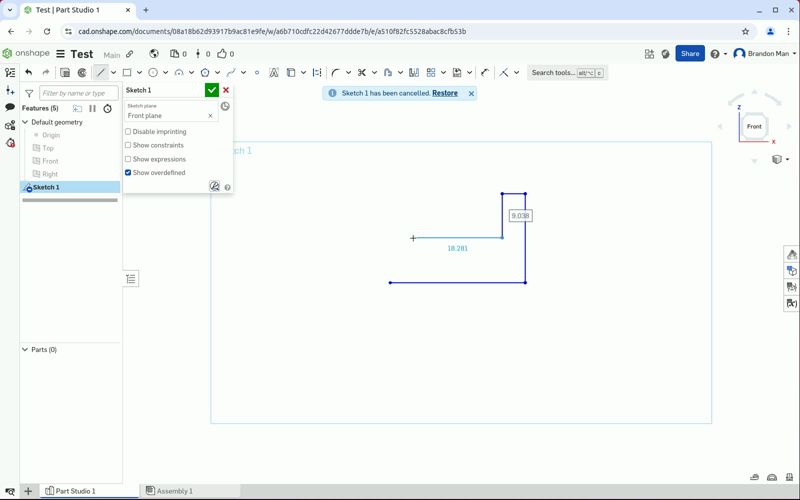
key_up(shift)
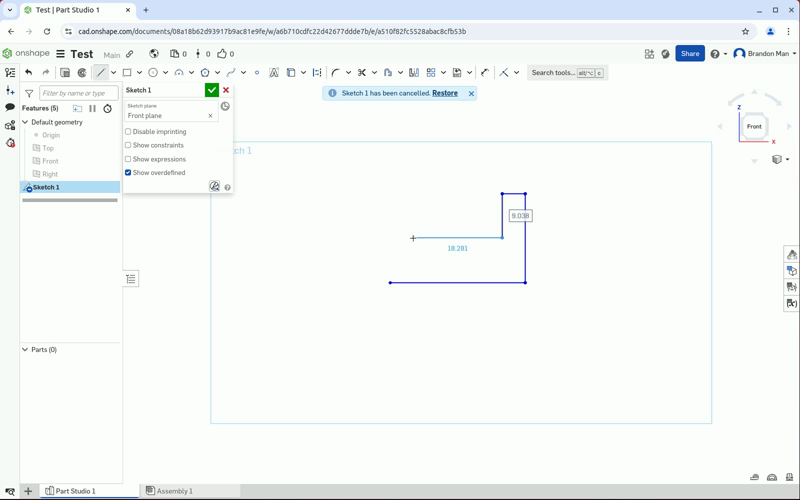
key_down(shift)
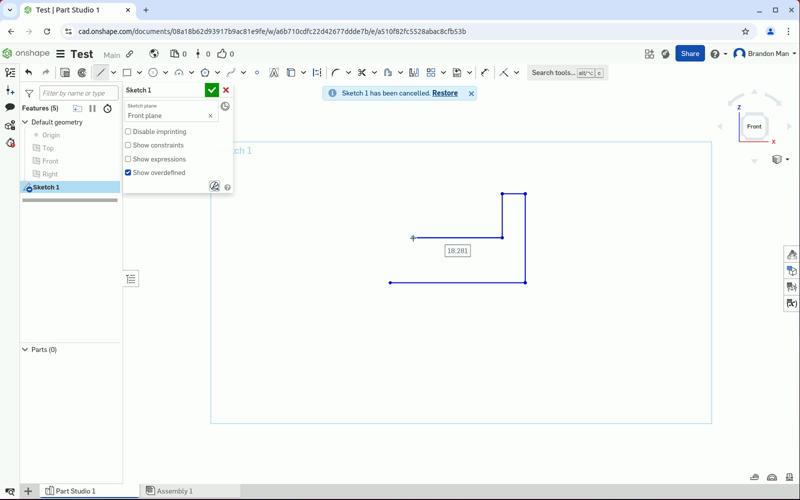
mouse_move(443, 237)
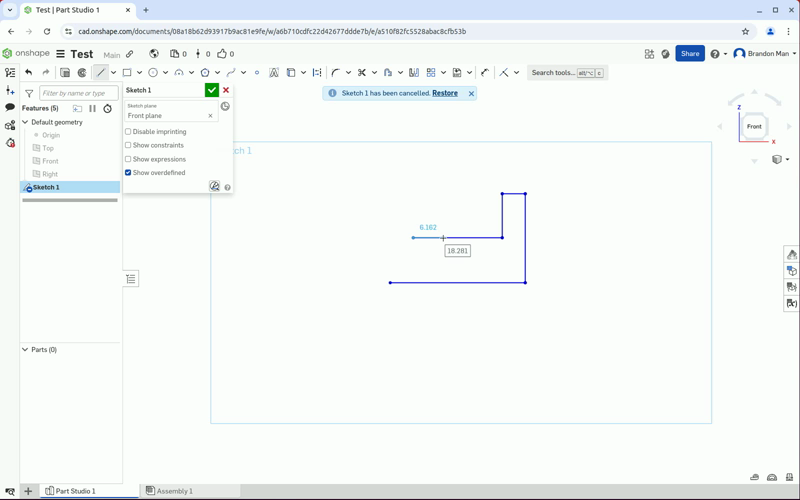
mouse_move(413, 193)
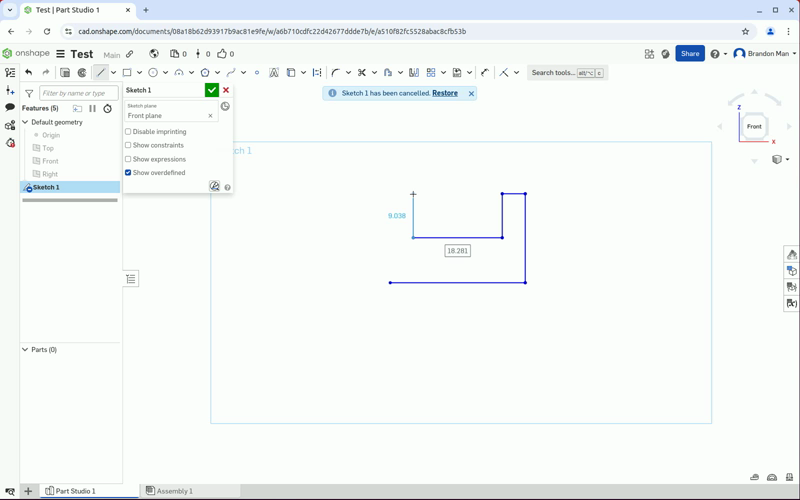
click(413, 193)
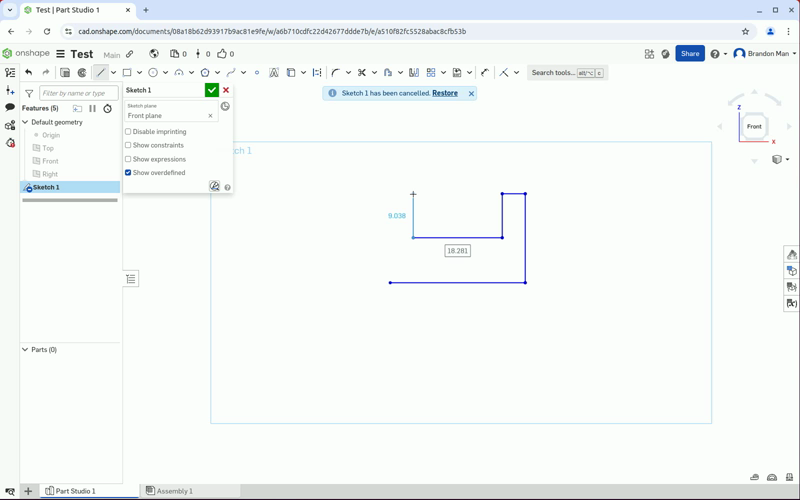
key_up(shift)
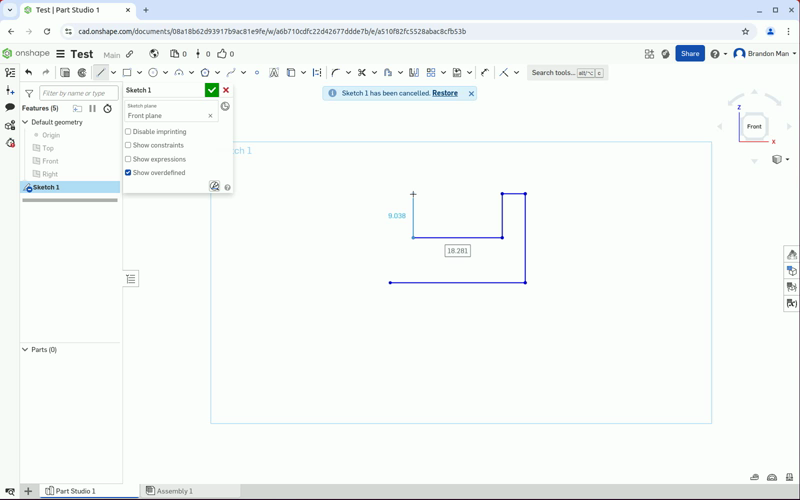
key_down(shift)
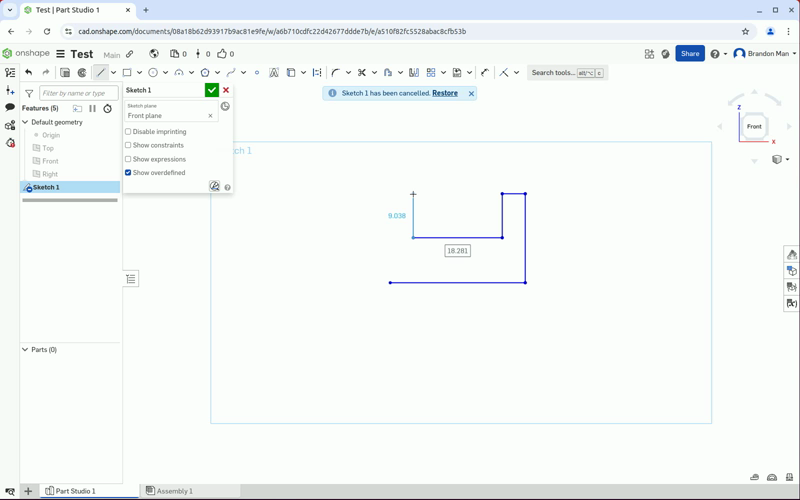
mouse_move(443, 193)
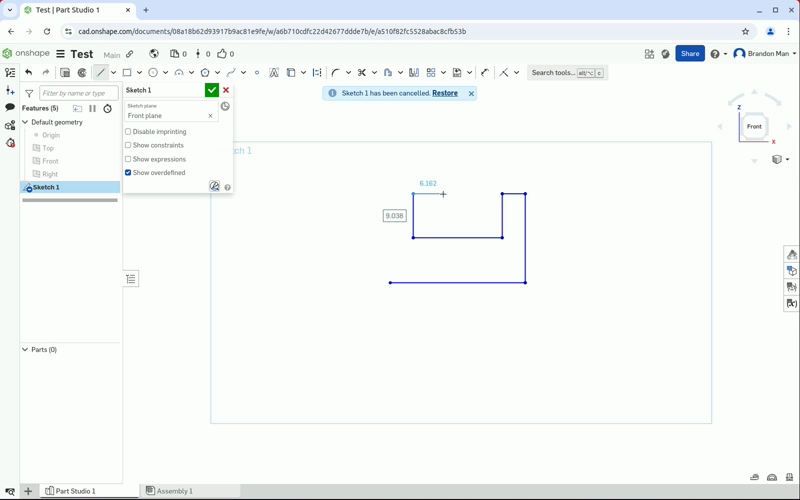
mouse_move(390, 193)
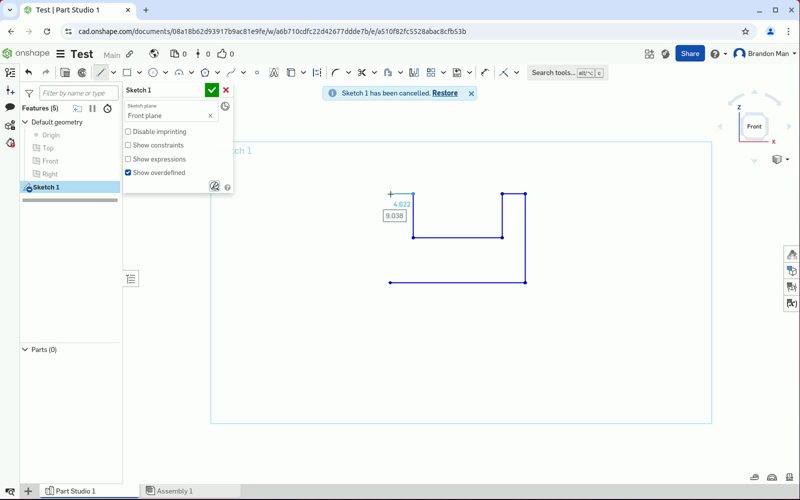
click(390, 193)
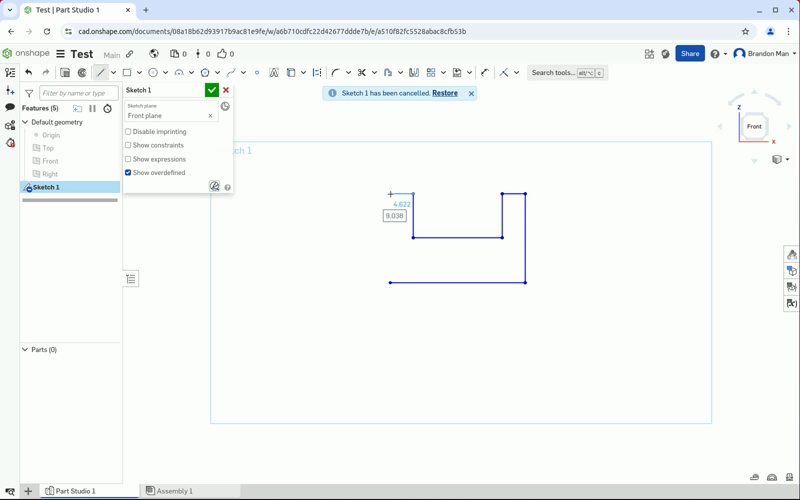
key_up(shift)
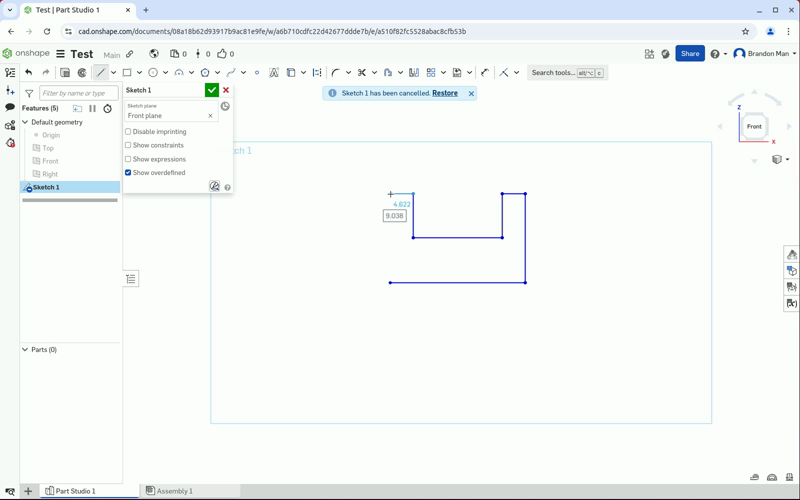
key_down(shift)
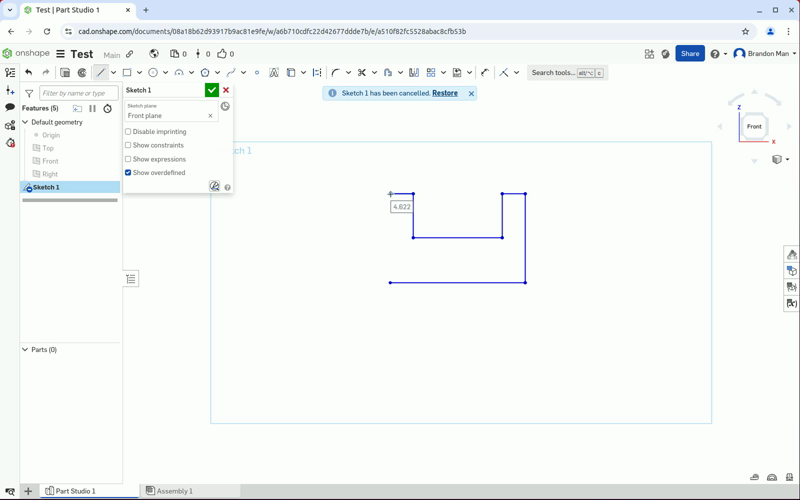
mouse_move(390, 282)
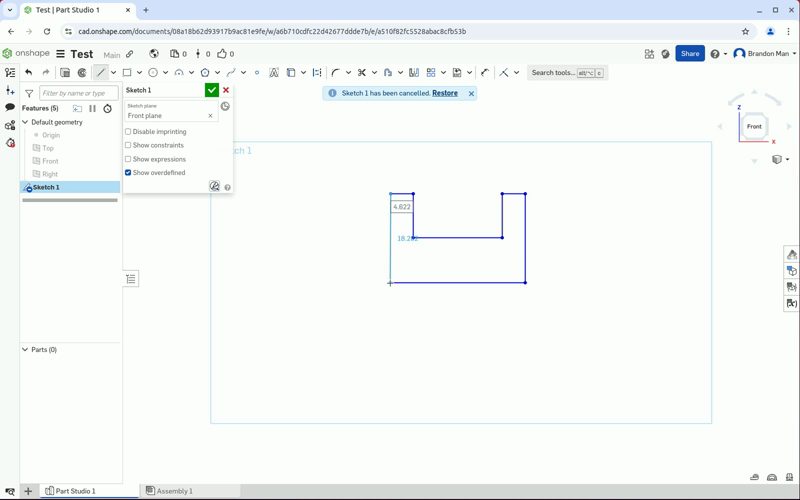
key_up(shift)
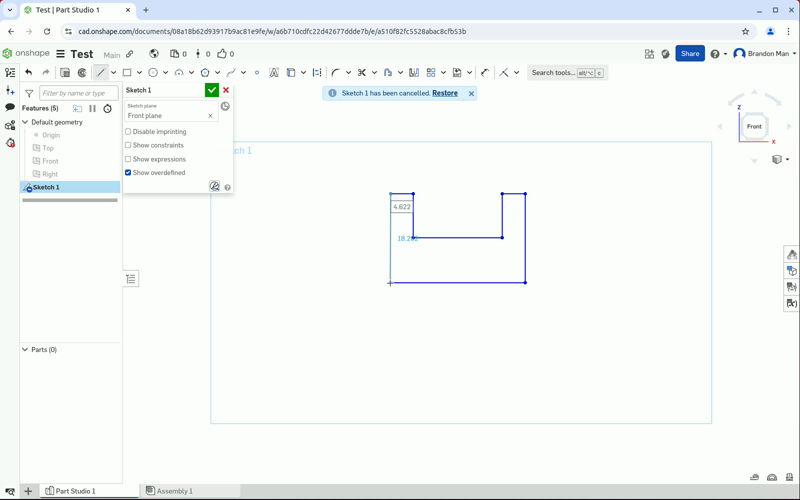
click(390, 282)
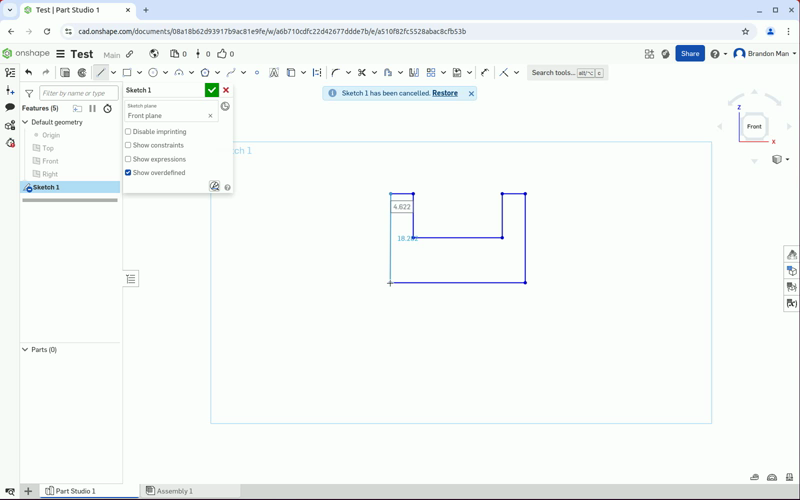
key(esc)
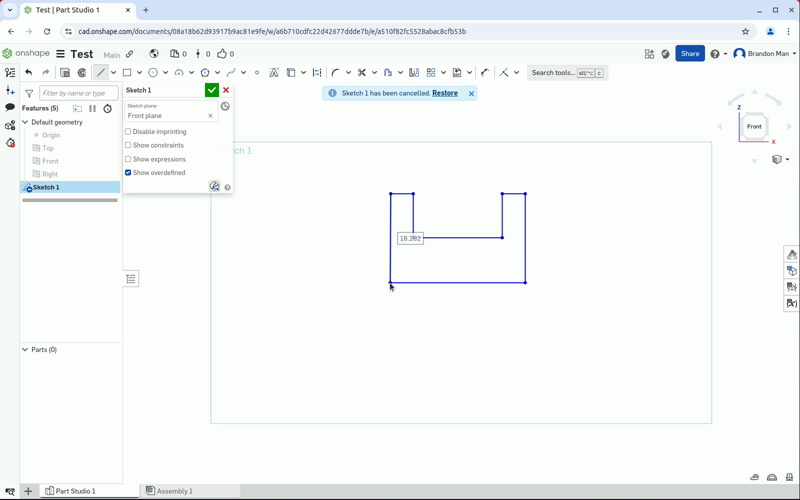
mouse_move(510, 234)
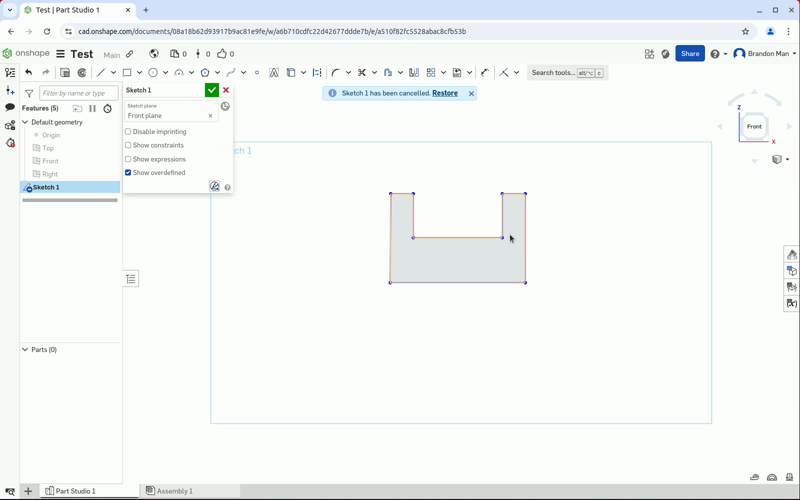
click(510, 234)
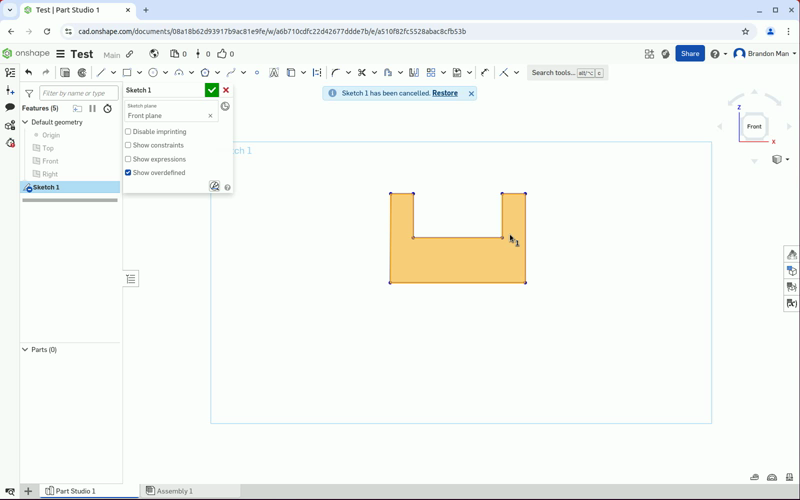
mouse_move(73, 352)
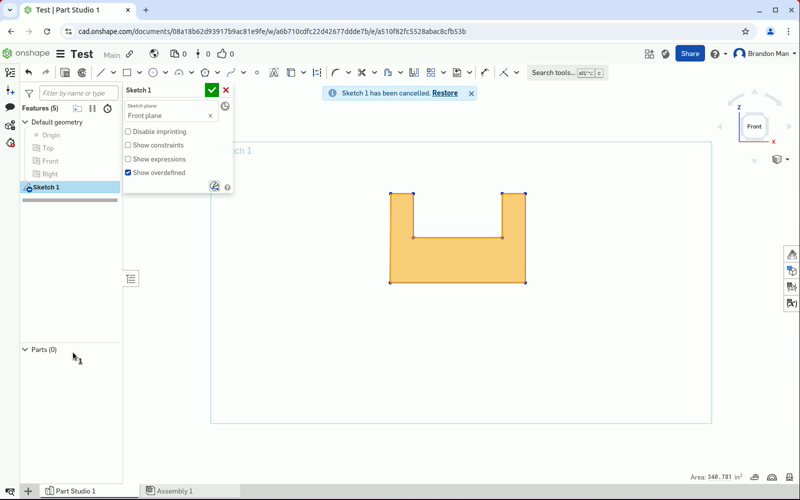
key(shift+y)
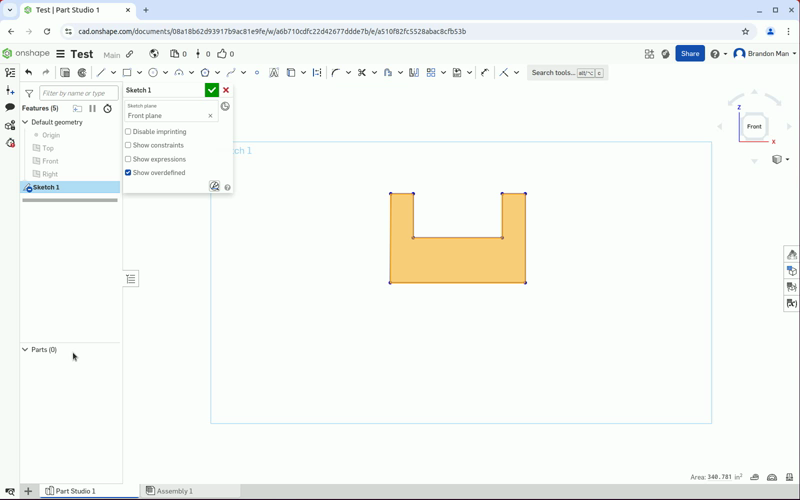
key(shift+e)
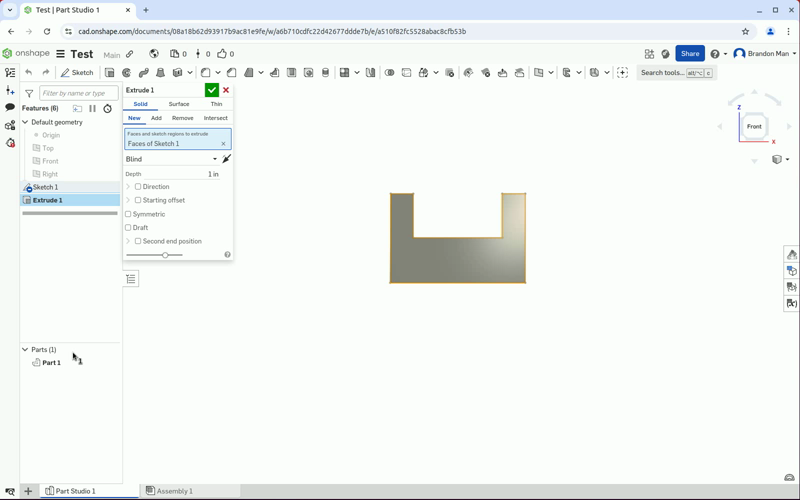
mouse_move(143, 106)
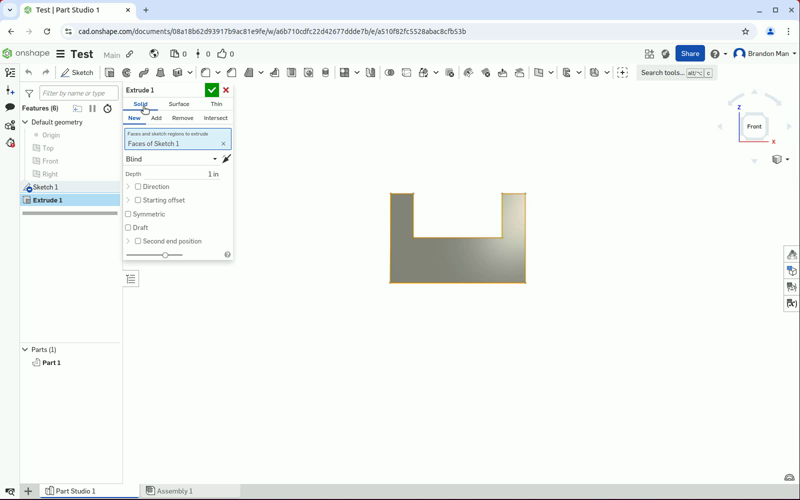
click(143, 106)
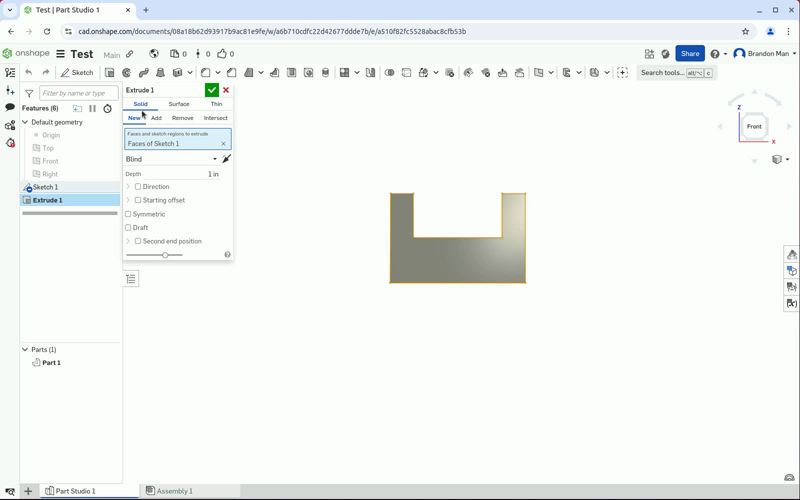
mouse_move(137, 120)
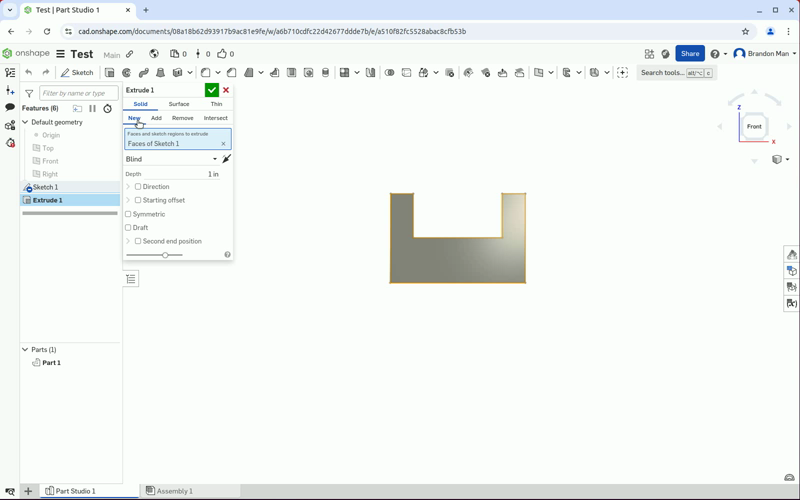
click(137, 120)
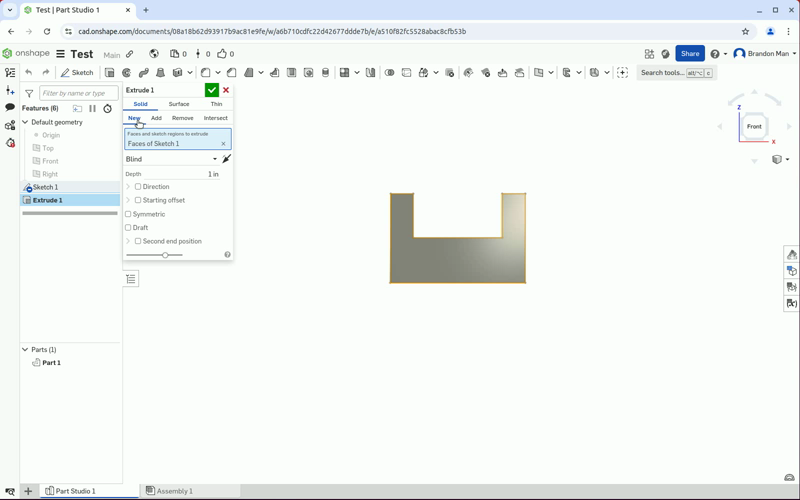
key(tab, 4)
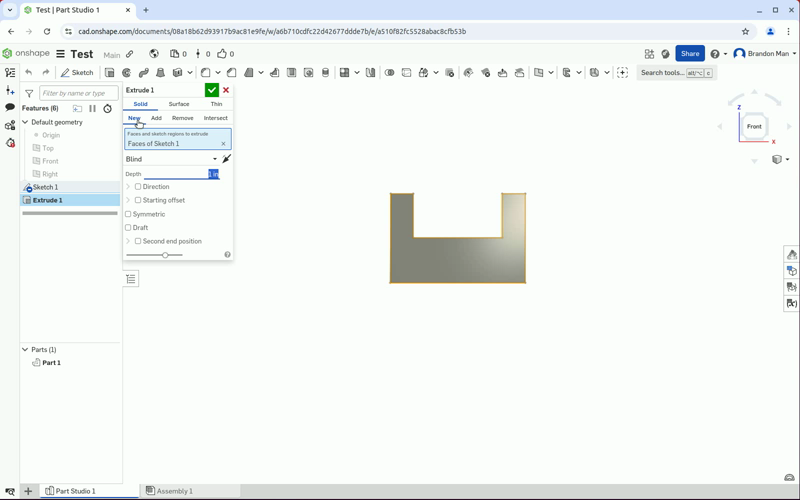
text(23.108)
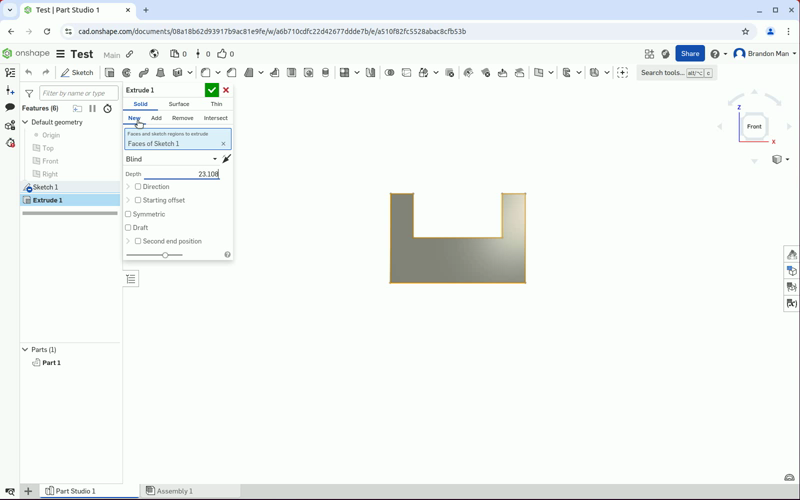
key(enter)
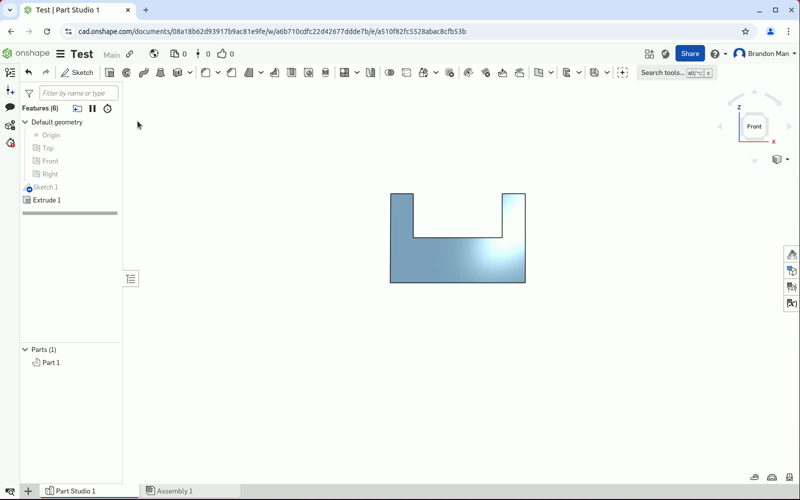
key(shift+h)
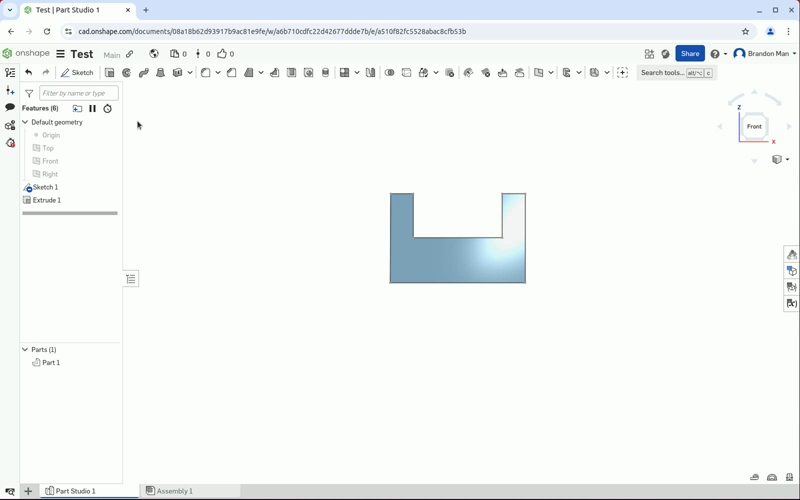
key(shift+h)
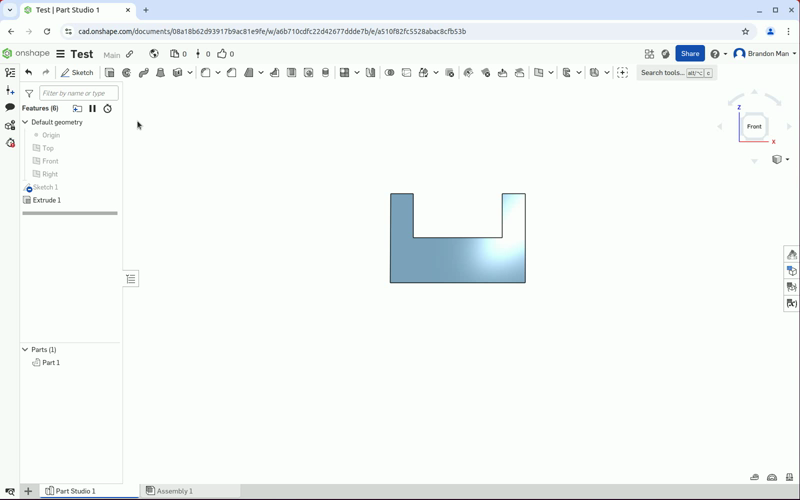
mouse_move(73, 189)
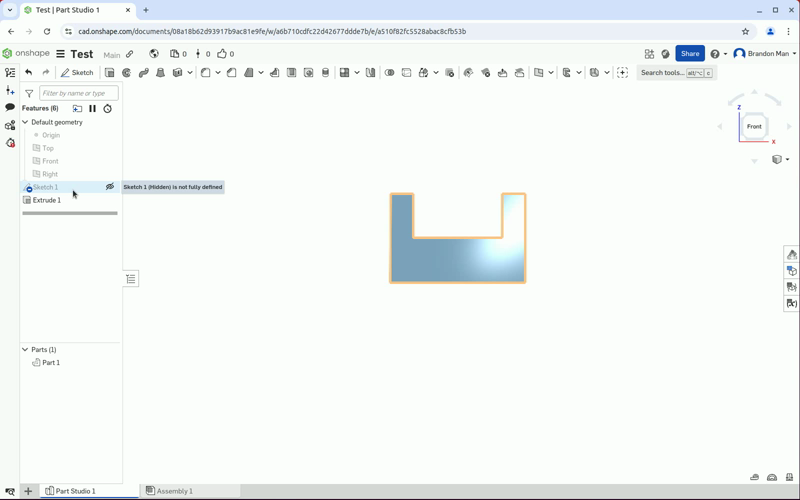
click(73, 189)
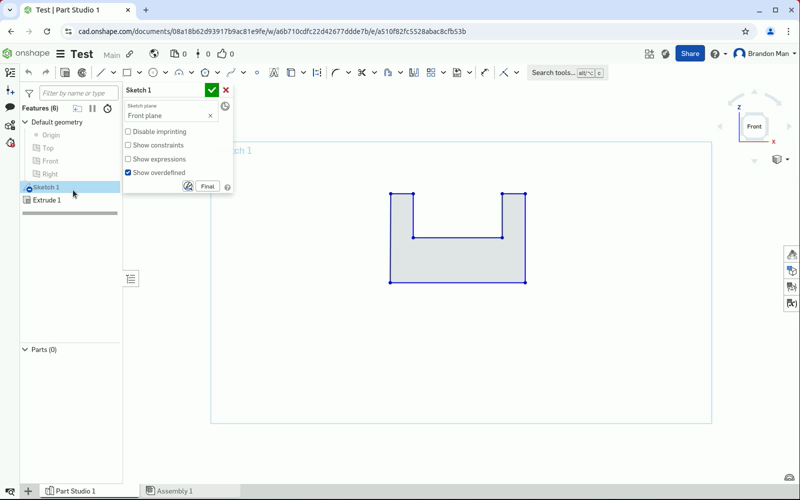
mouse_move(229, 92)
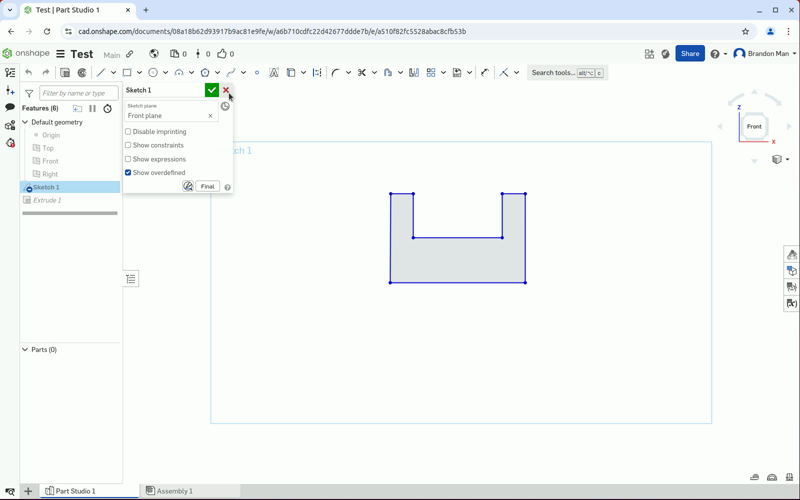
click(229, 92)
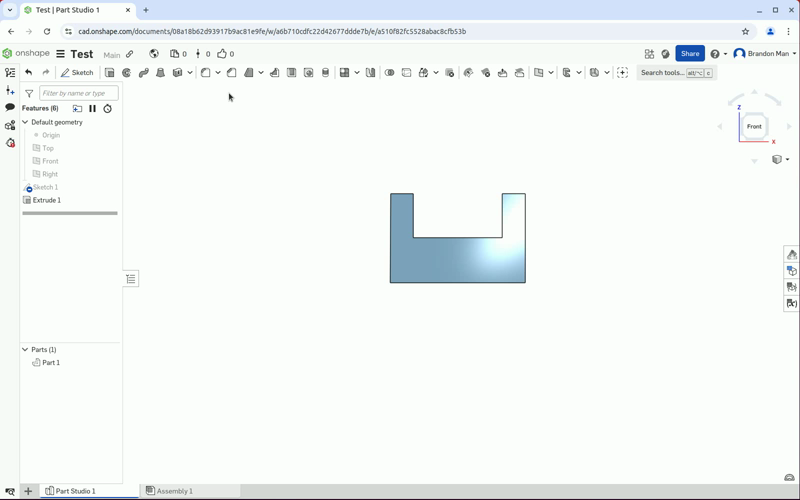
mouse_move(73, 352)
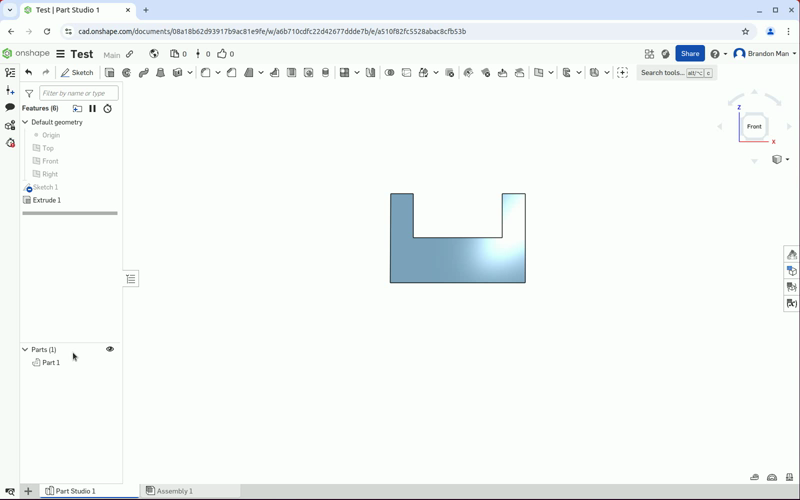
key(y)
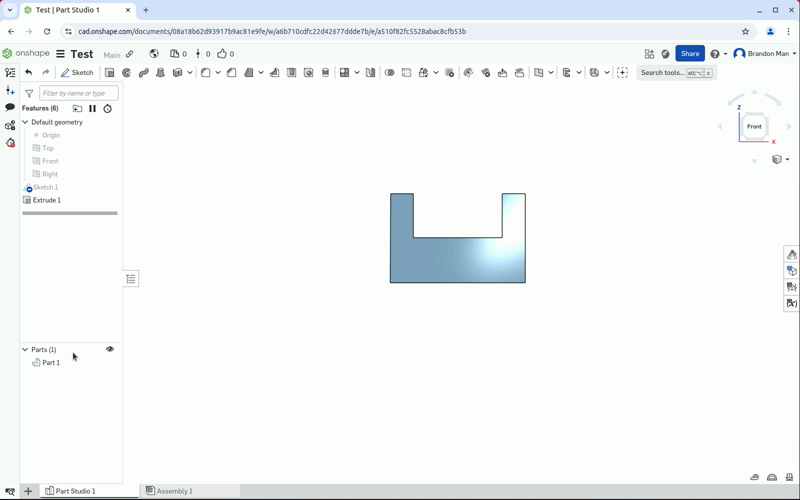
key(shift+p)
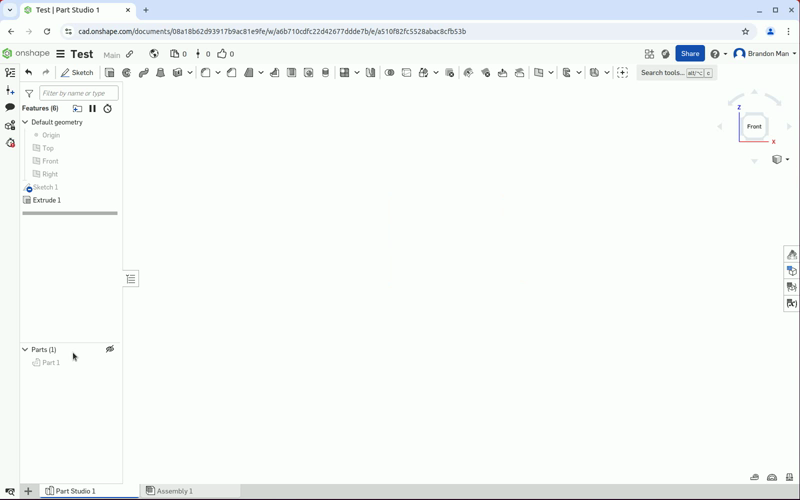
key(space)
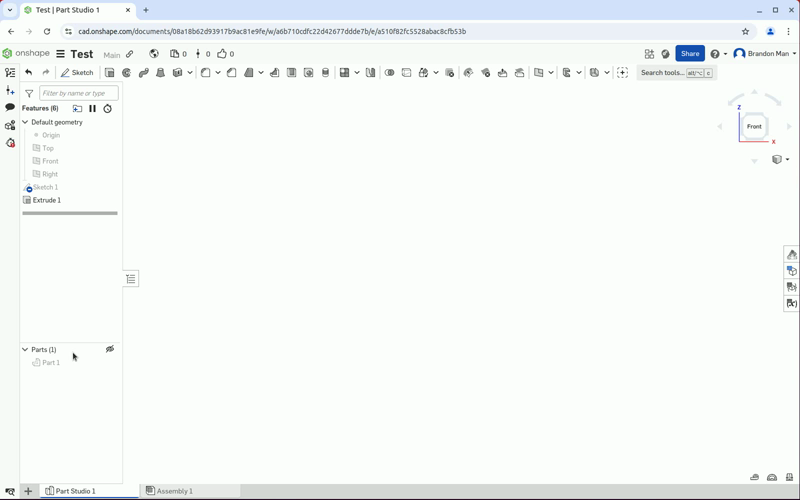
key_down(shift)
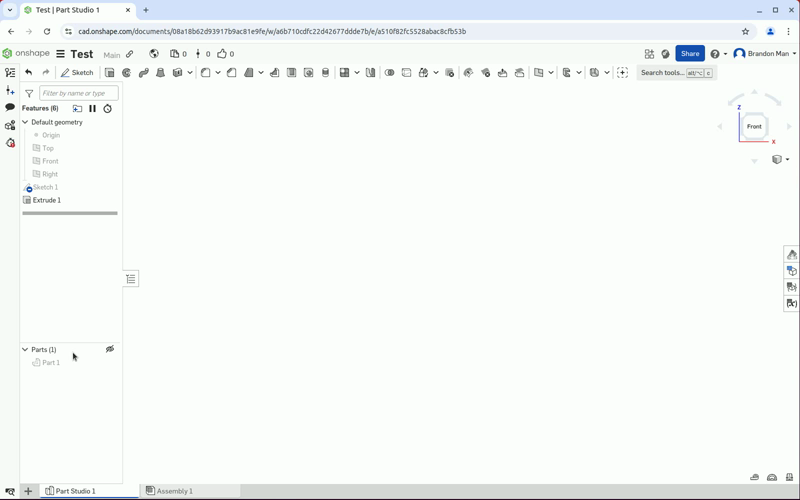
key(down)
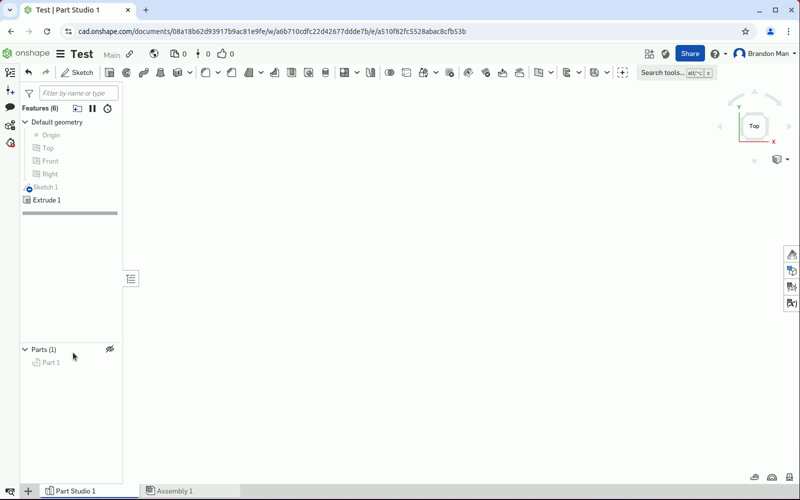
key_up(shift)
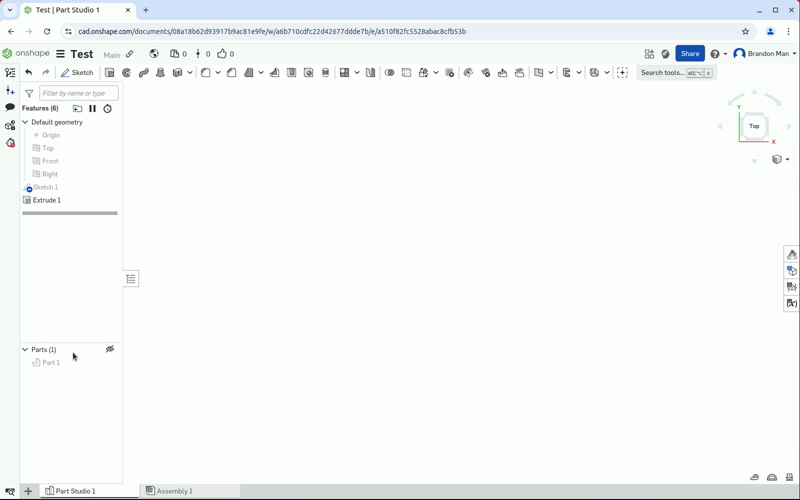
mouse_move(73, 352)
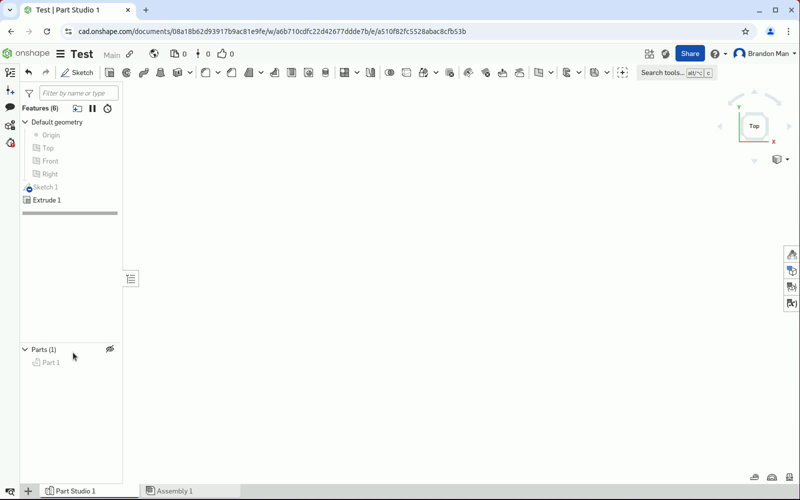
key(shift+y)
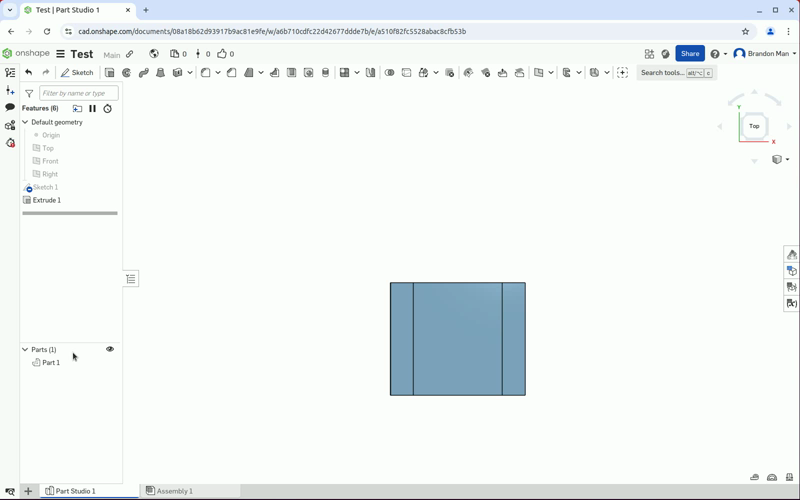
mouse_move(541, 75)
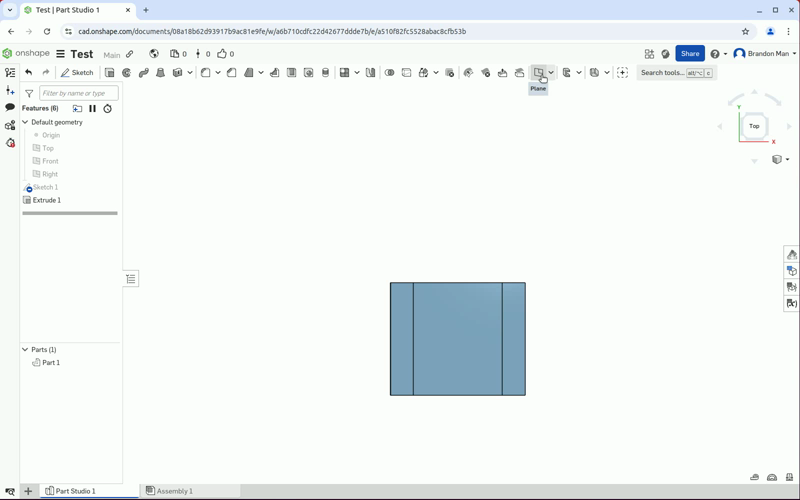
click(541, 75)
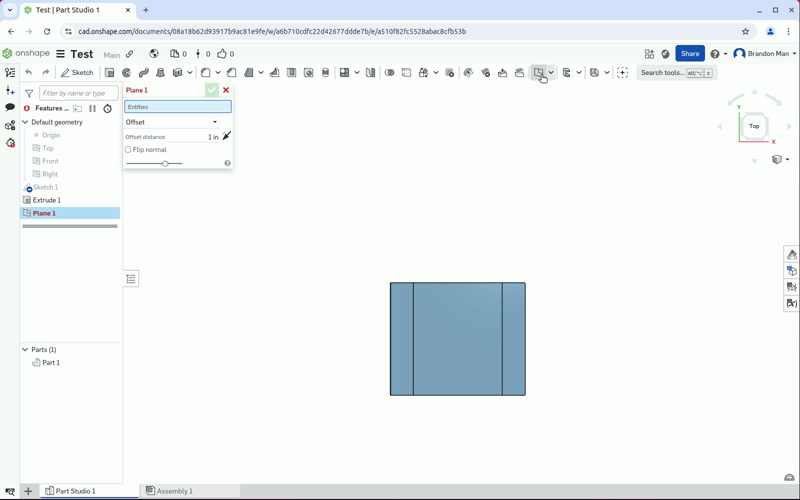
mouse_move(73, 150)
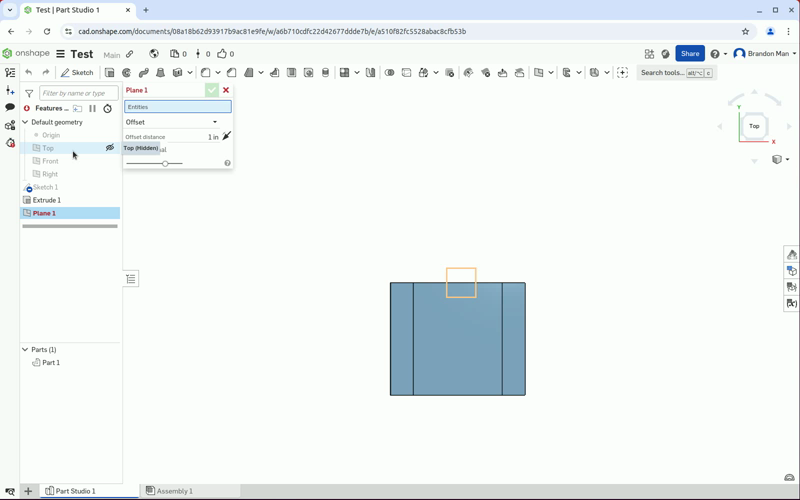
click(73, 150)
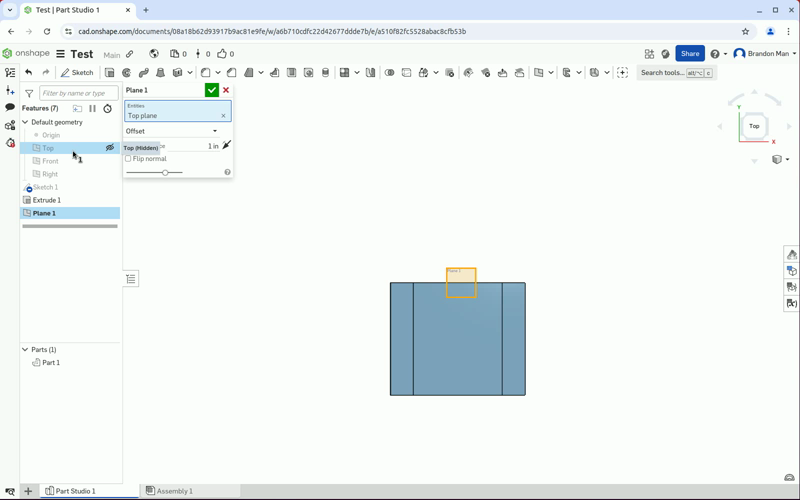
key(tab, 2)
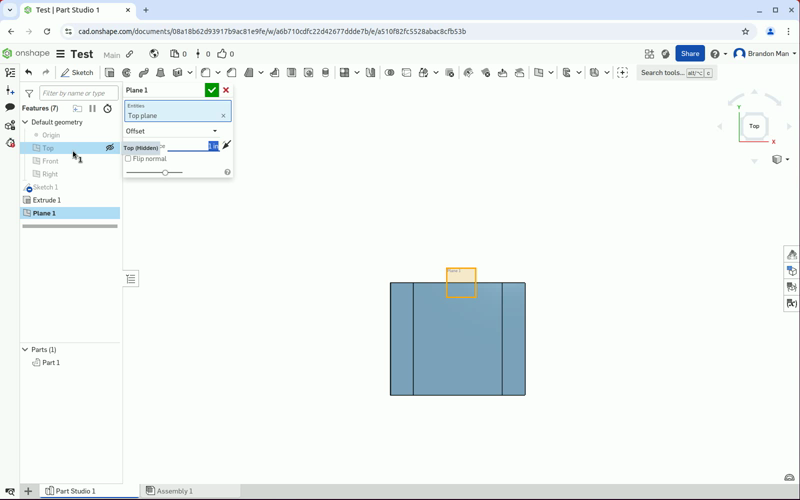
text(9.151)
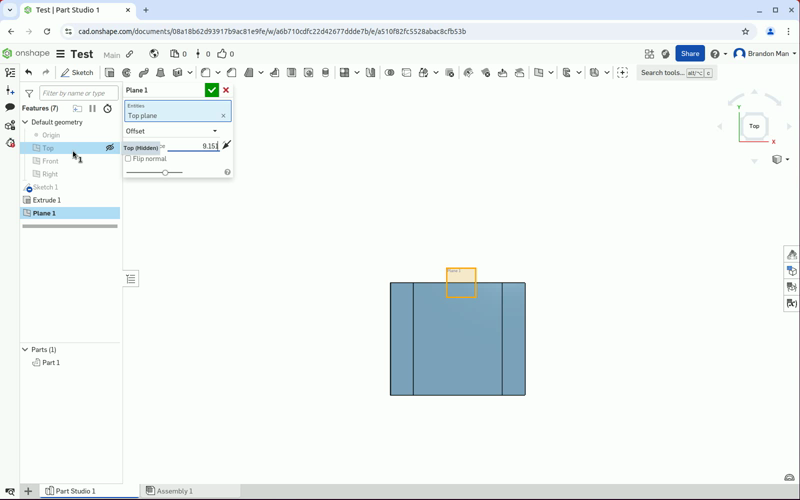
key(enter, 2)
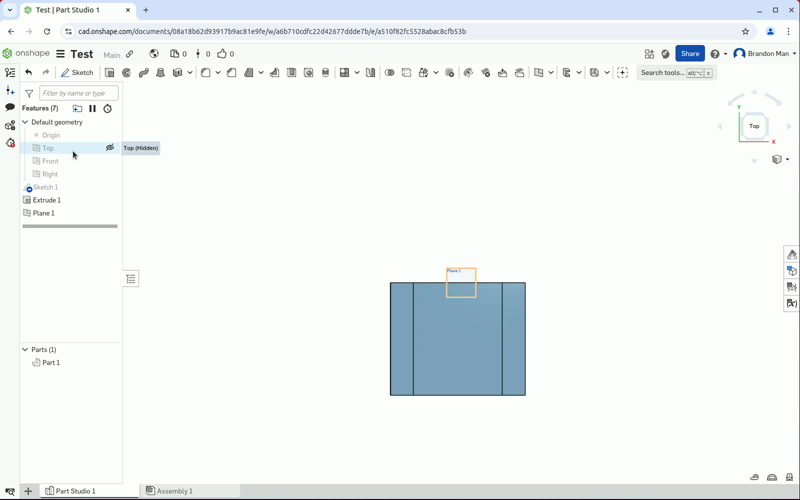
key(shift+s)
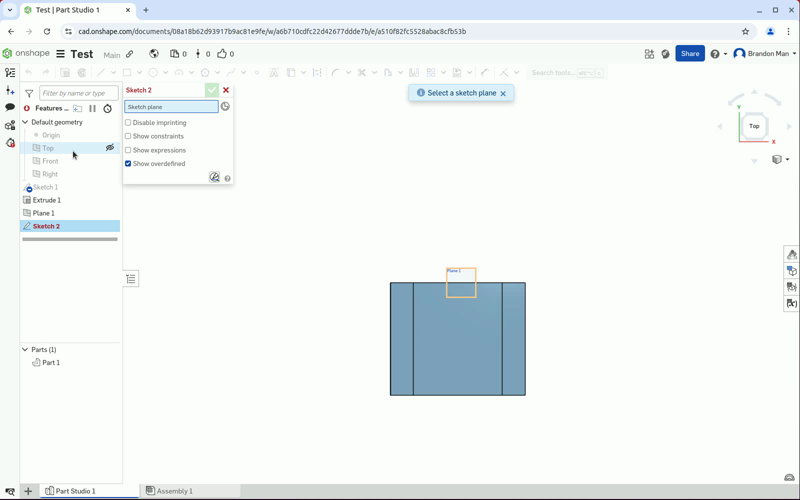
mouse_move(73, 215)
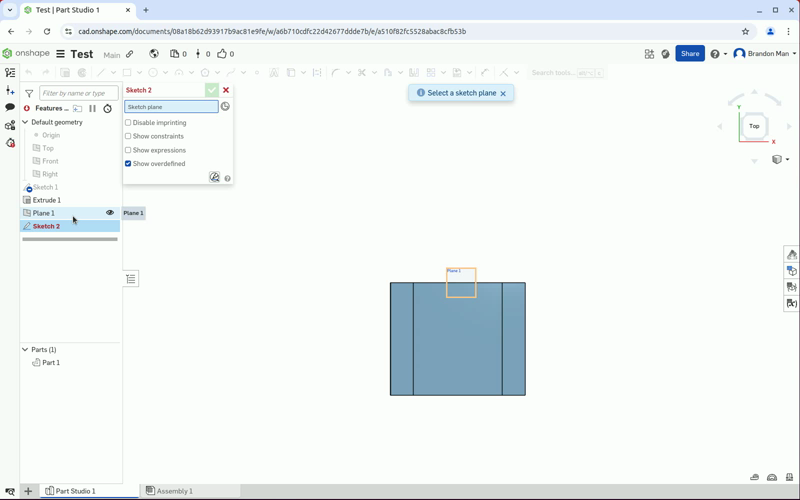
click(73, 215)
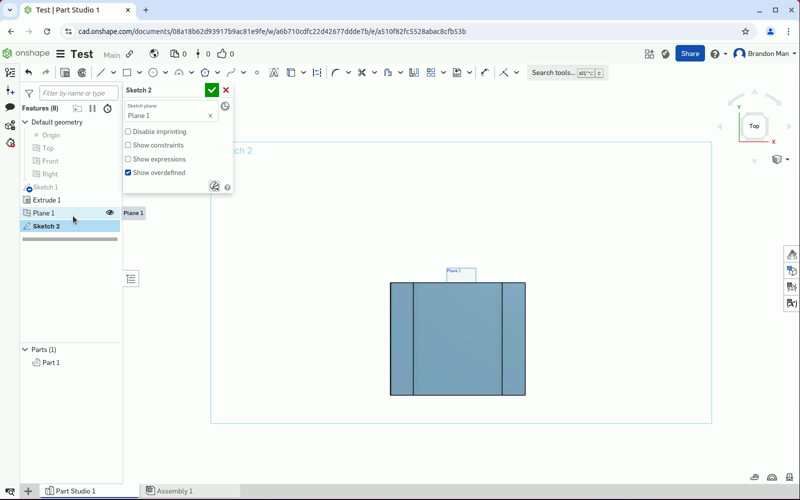
mouse_move(73, 352)
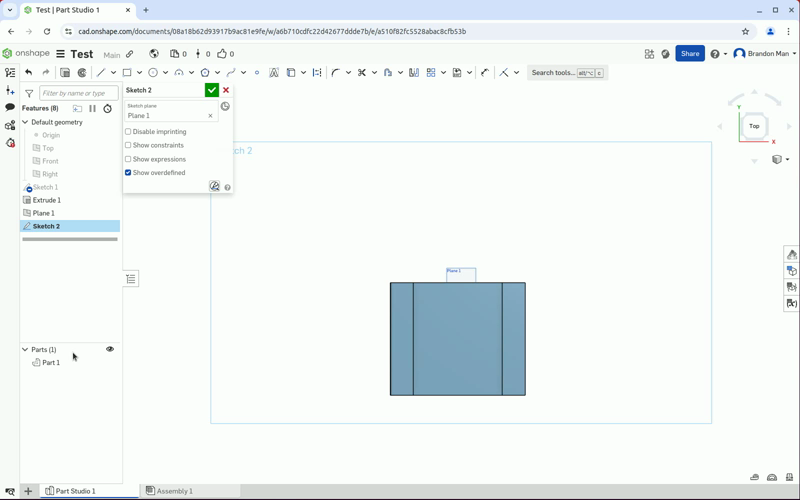
key(y)
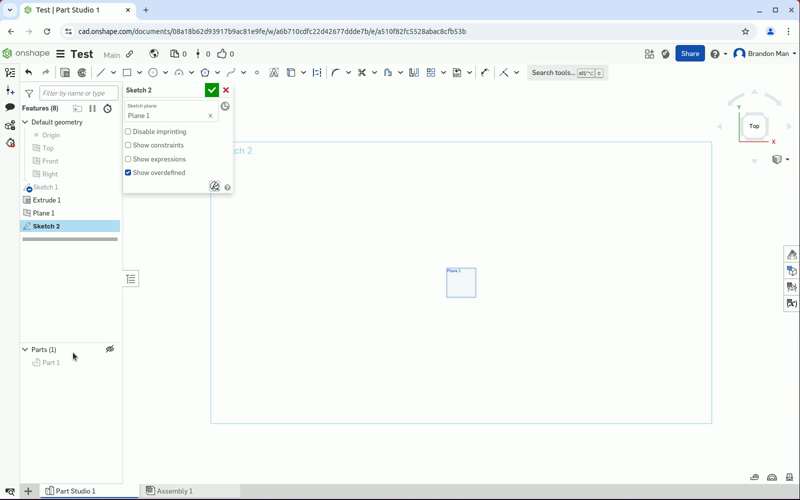
key(l)
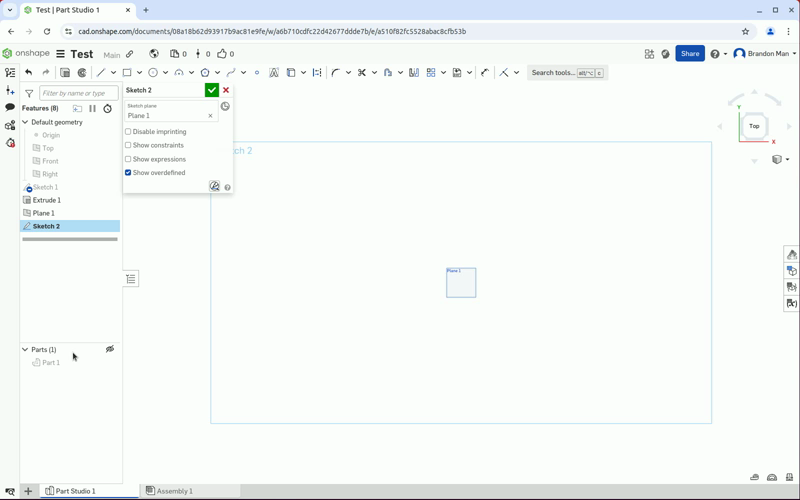
key_down(shift)
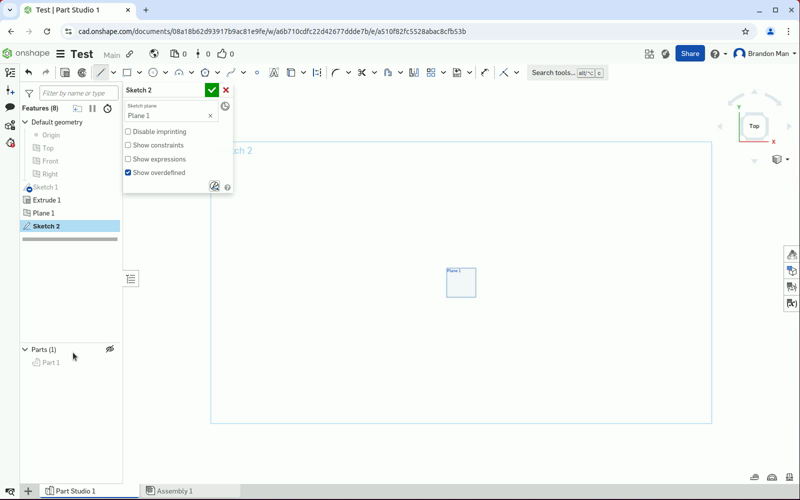
mouse_move(412, 327)
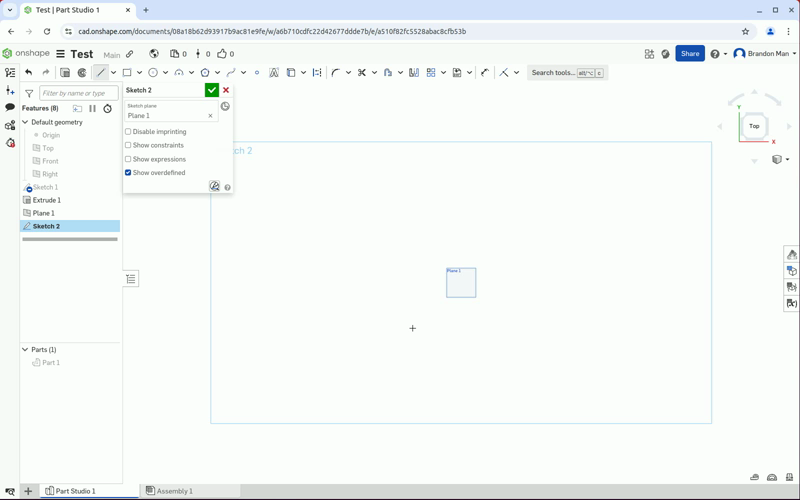
click(412, 327)
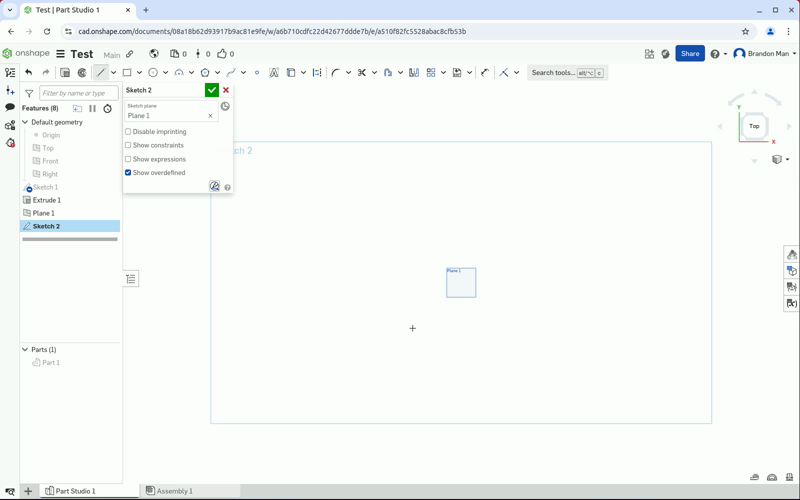
key_up(shift)
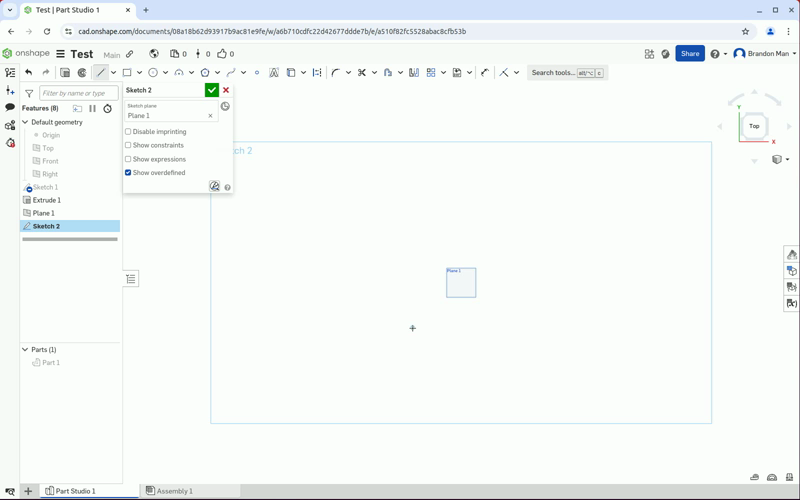
key_down(shift)
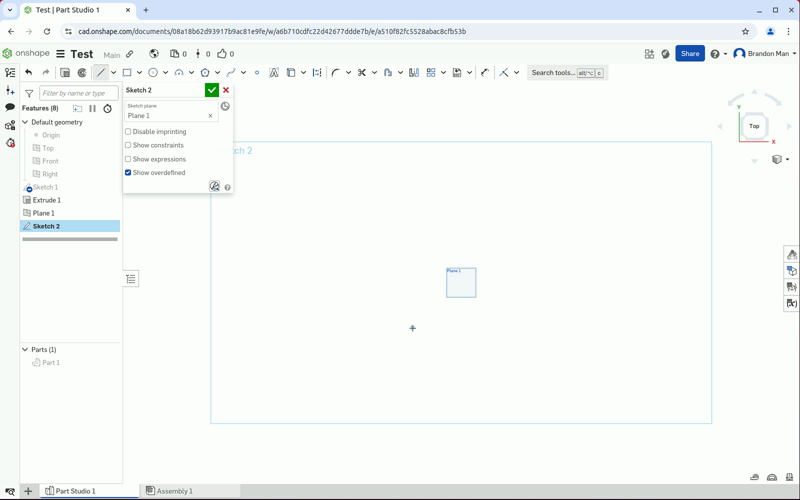
mouse_move(503, 327)
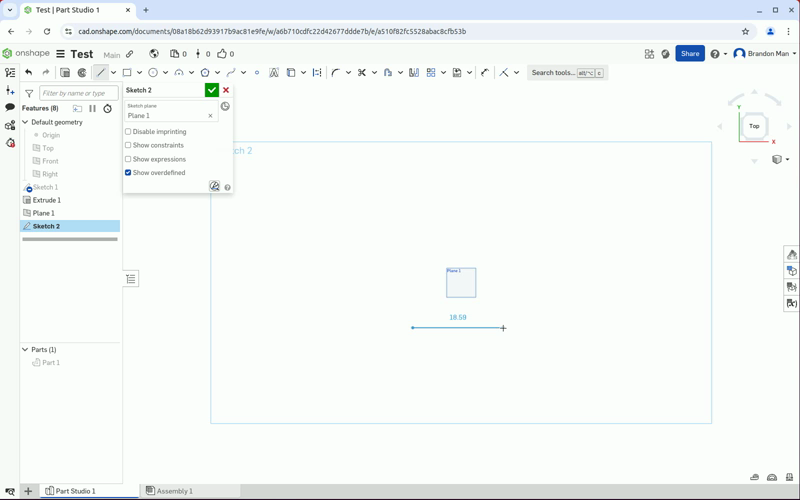
click(503, 327)
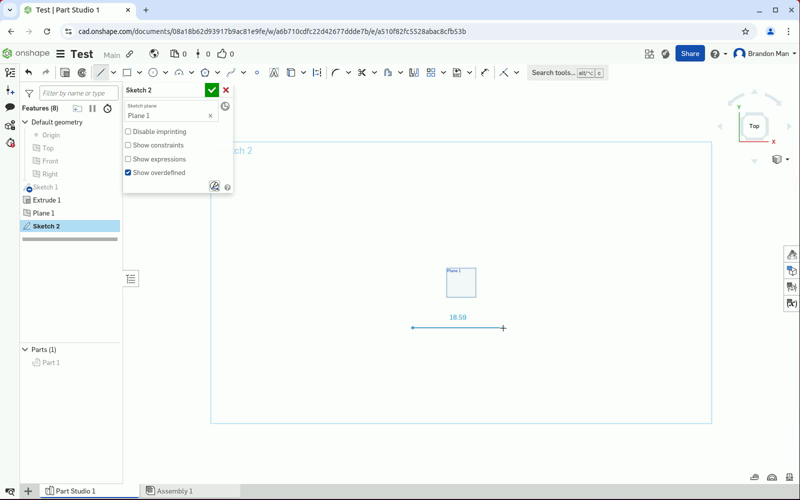
key_up(shift)
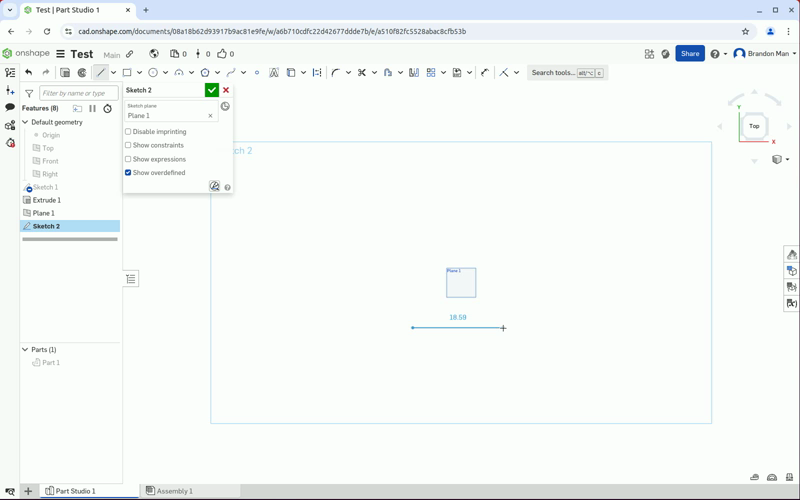
key_down(shift)
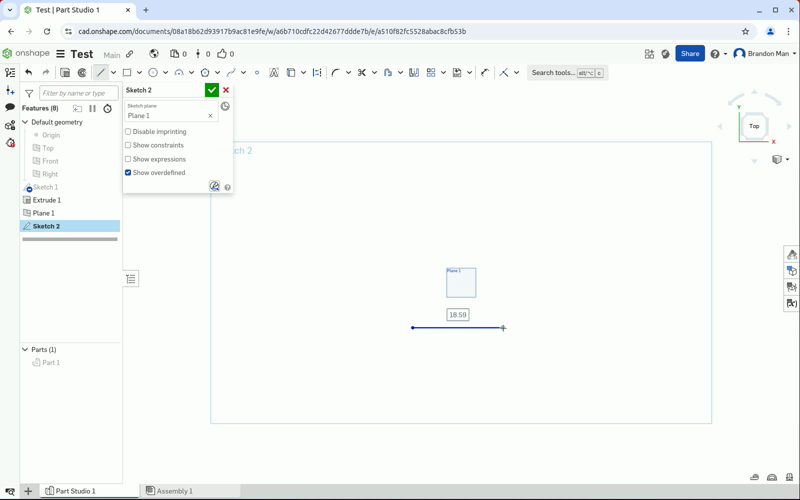
mouse_move(533, 327)
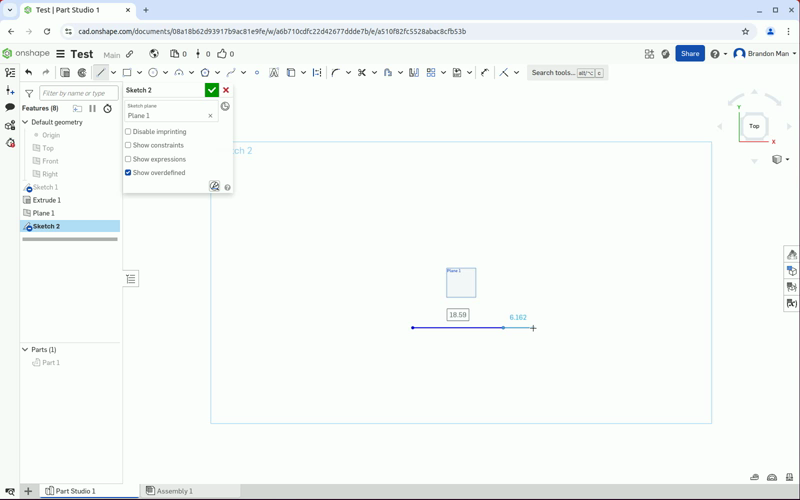
mouse_move(503, 281)
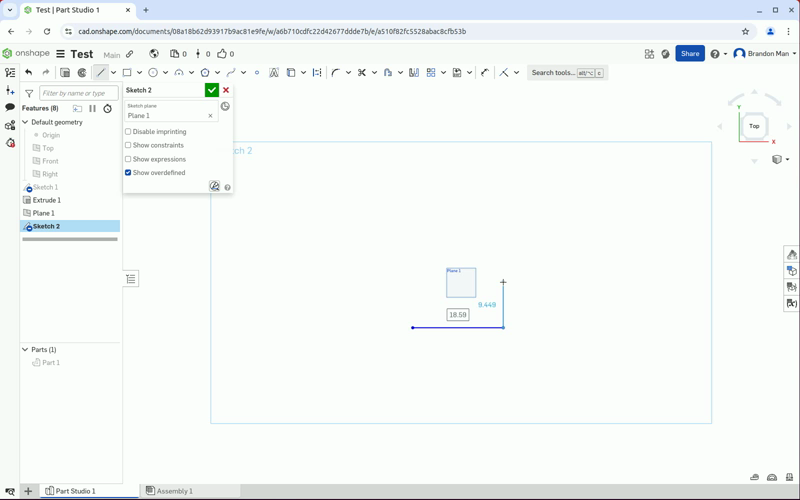
click(503, 281)
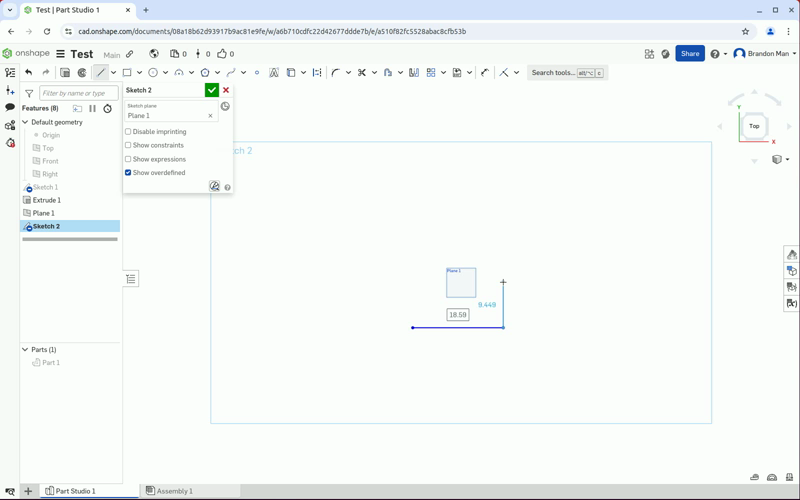
key_up(shift)
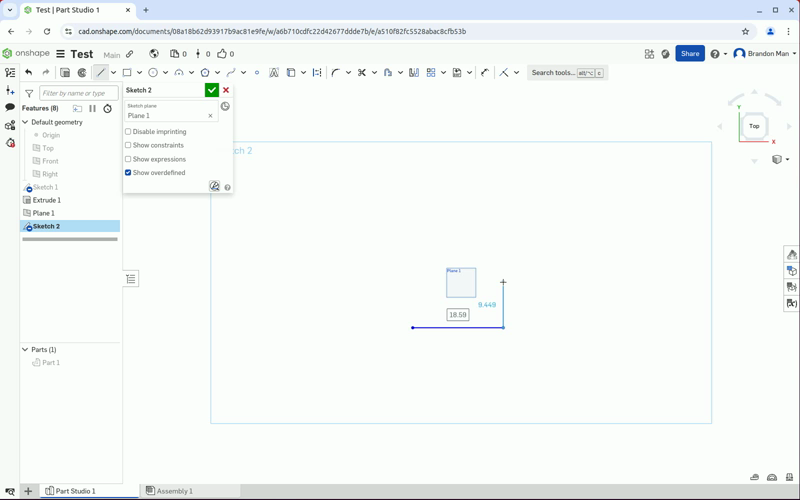
key_down(shift)
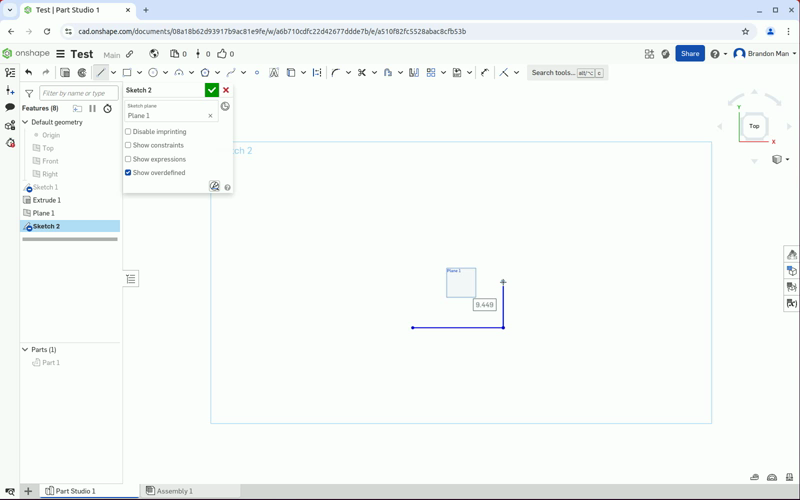
mouse_move(412, 281)
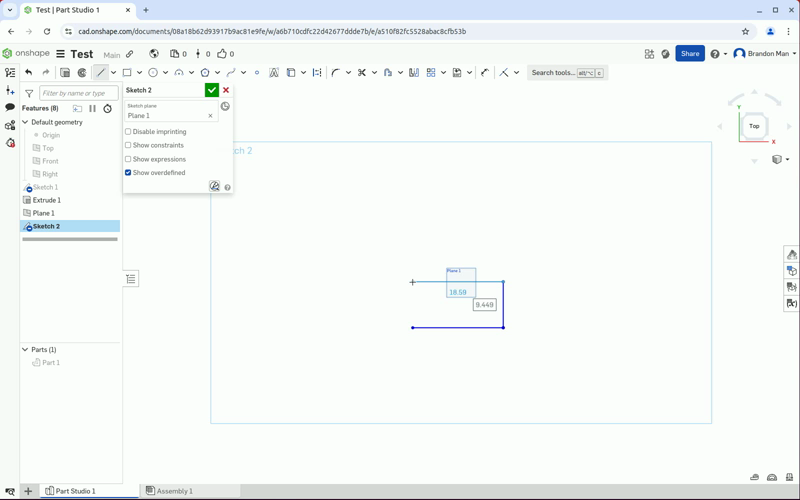
click(412, 281)
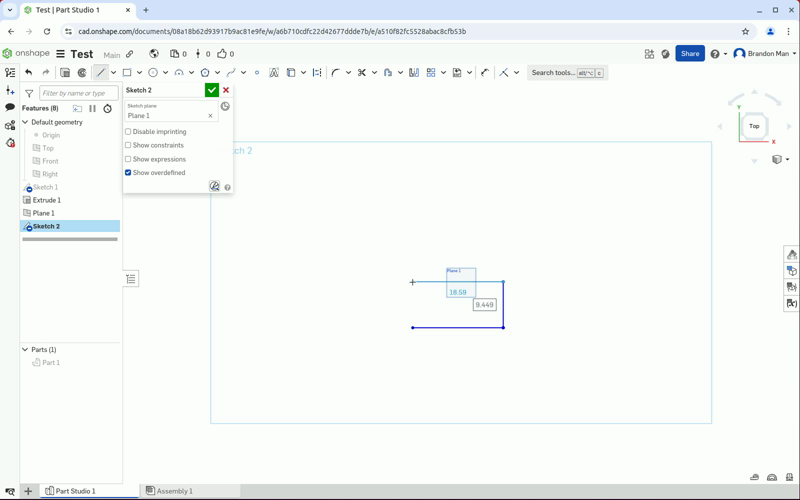
key_up(shift)
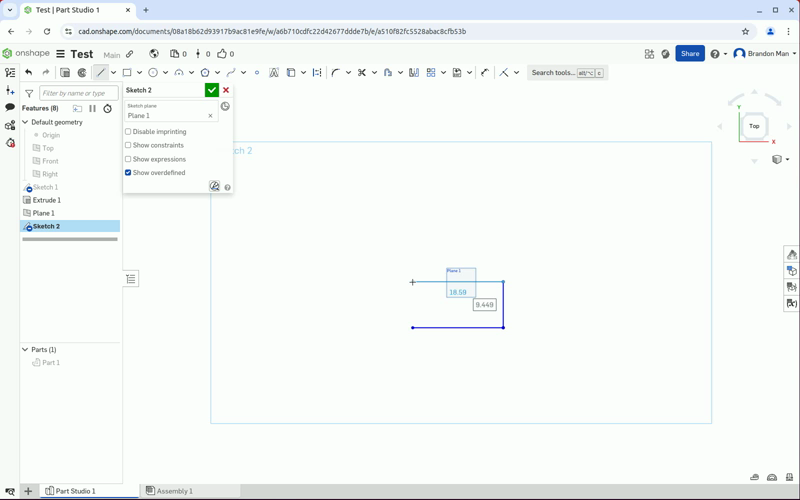
mouse_move(442, 281)
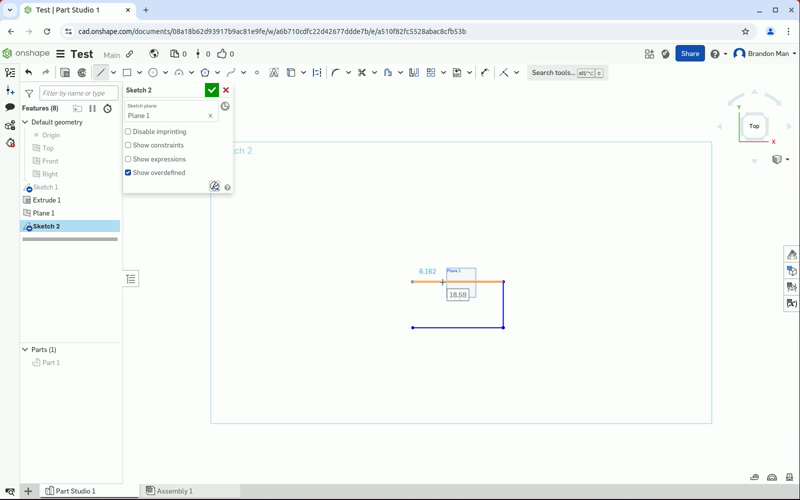
key_down(shift)
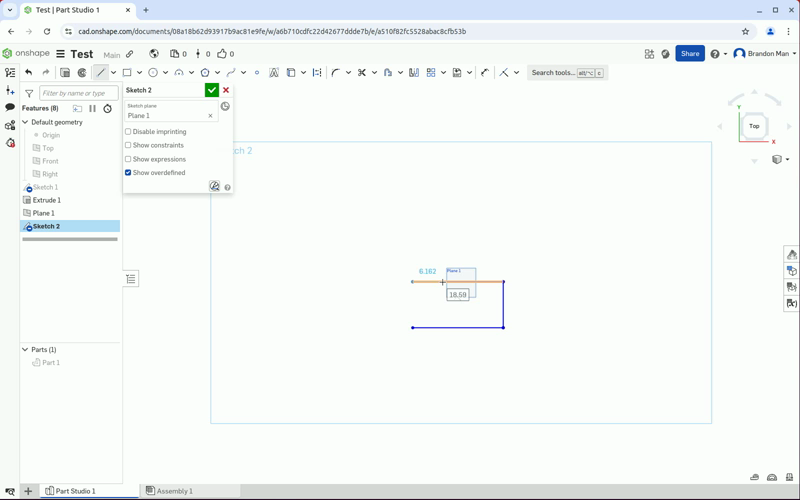
mouse_move(412, 327)
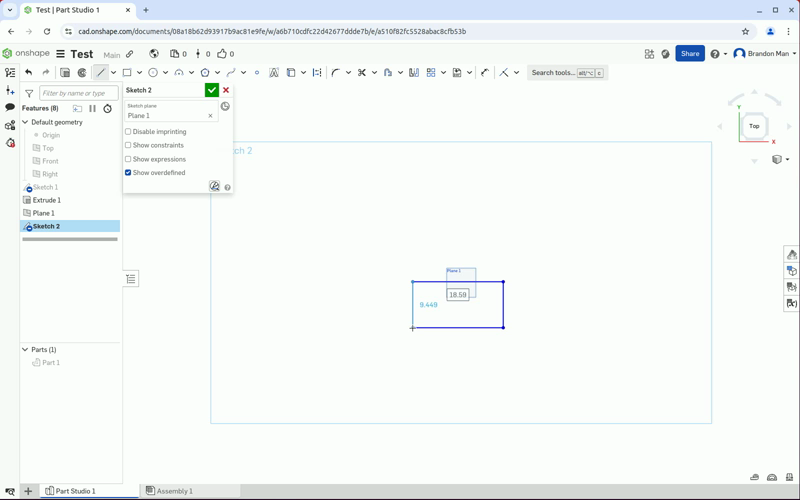
key_up(shift)
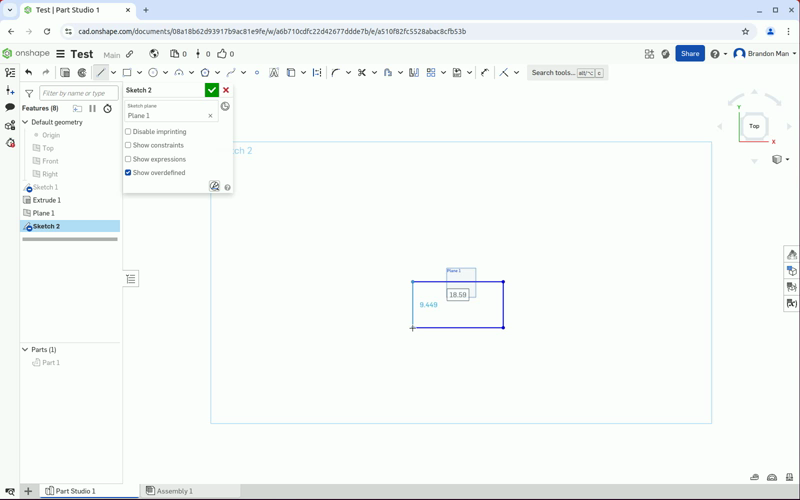
click(412, 327)
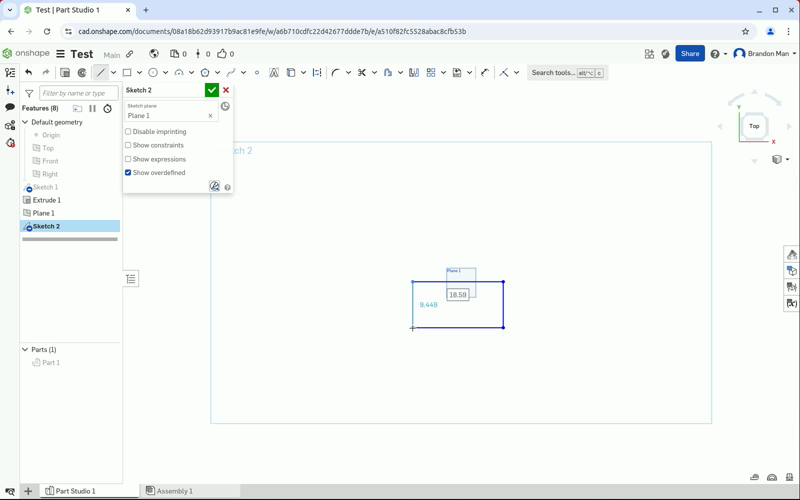
key(esc)
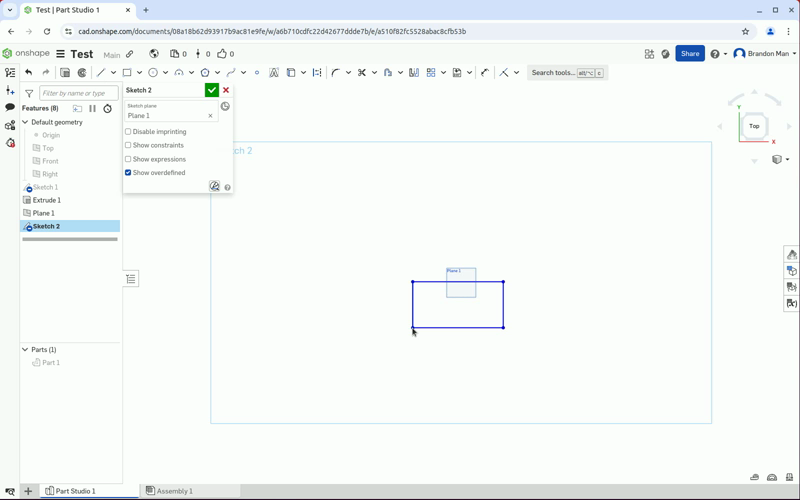
mouse_move(446, 295)
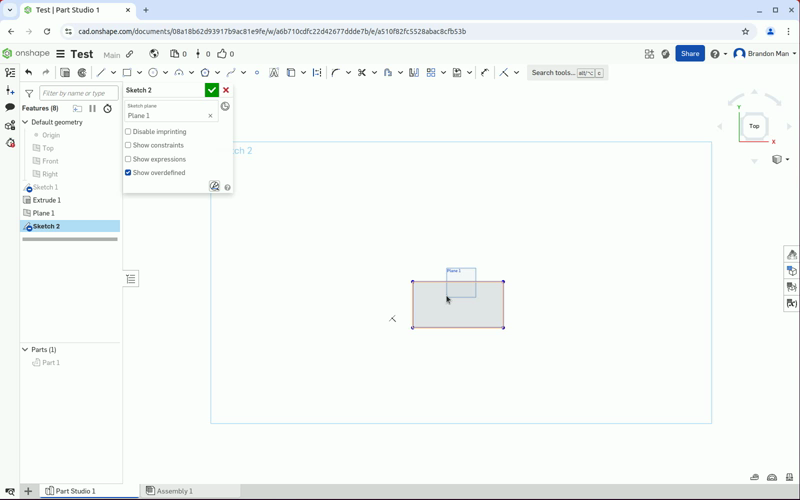
click(446, 295)
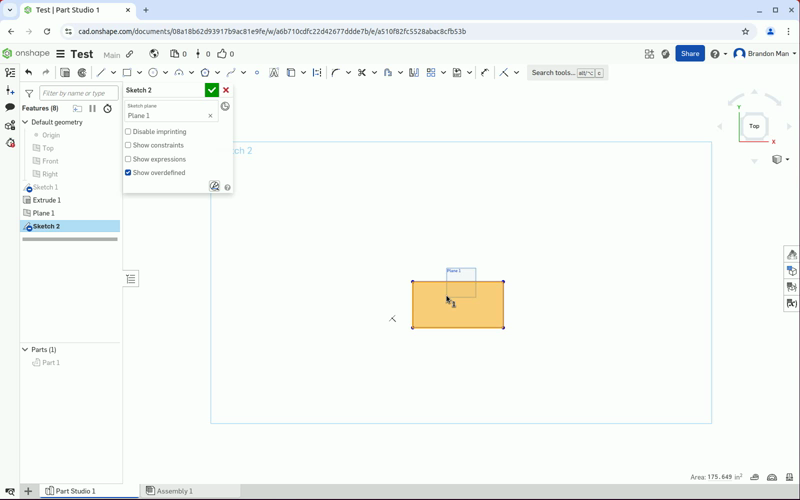
mouse_move(73, 352)
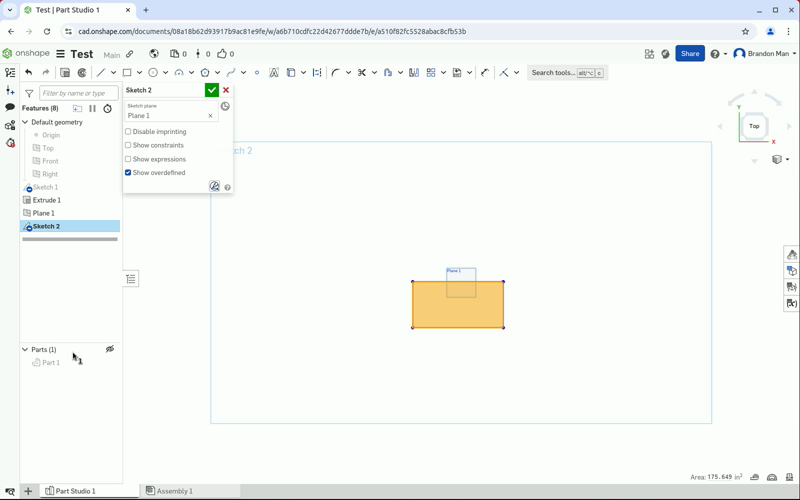
key(shift+y)
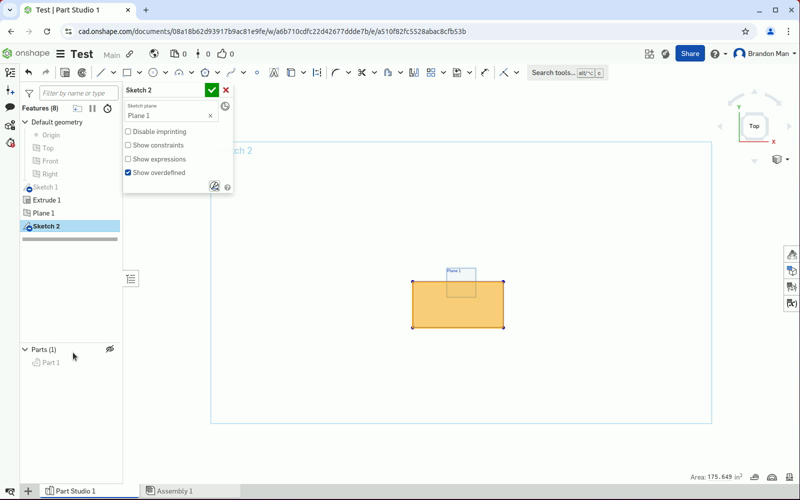
key(shift+e)
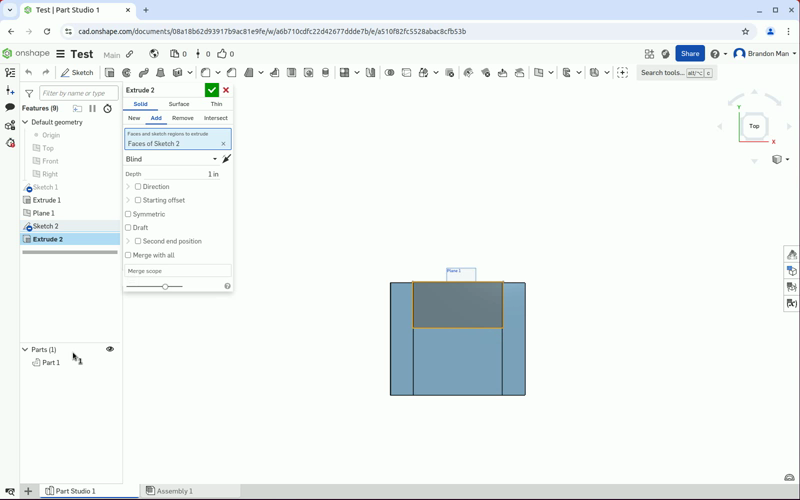
mouse_move(143, 106)
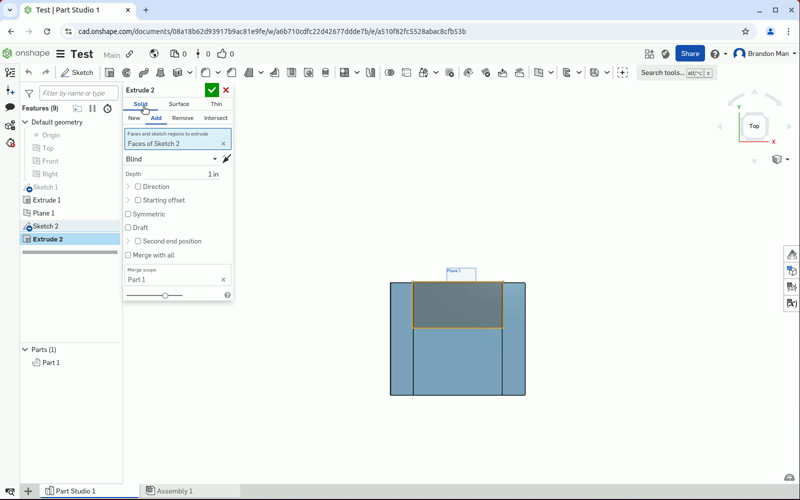
click(143, 106)
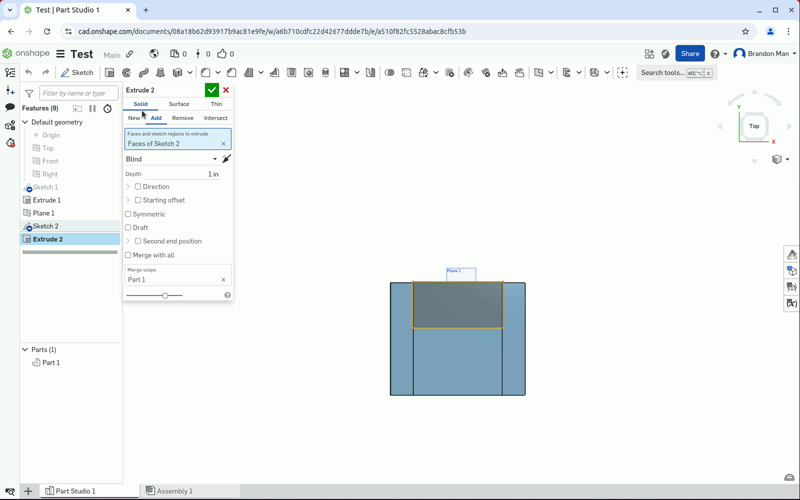
mouse_move(137, 120)
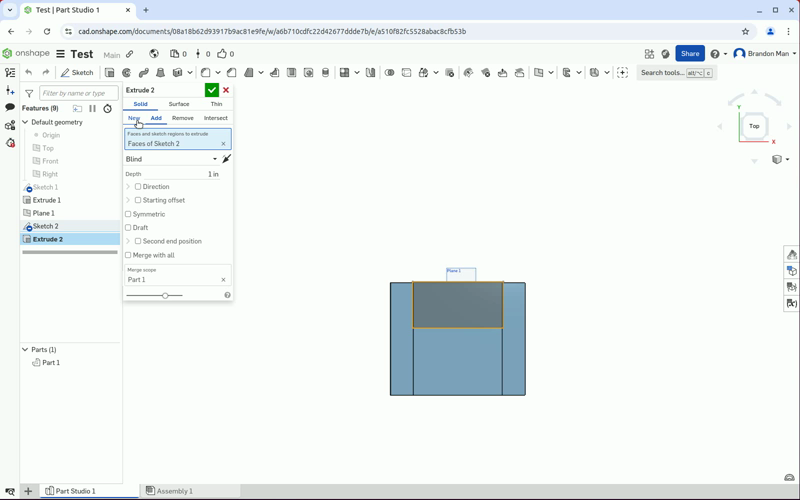
click(137, 120)
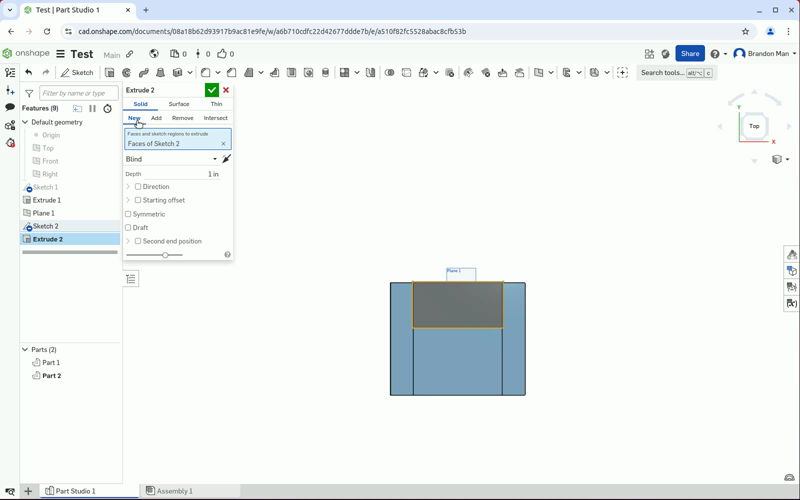
key(tab, 4)
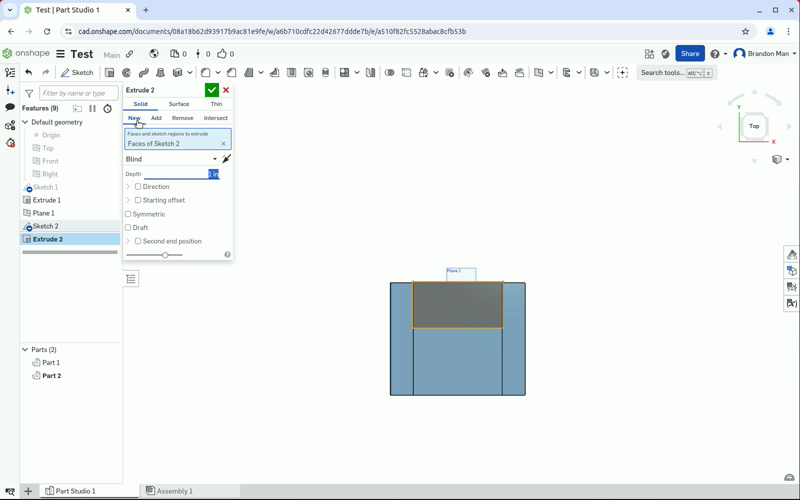
text(9.147)
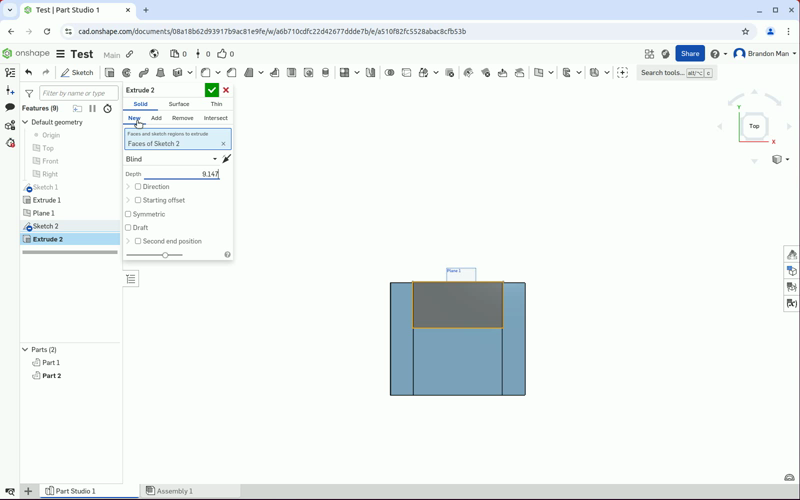
key(enter)
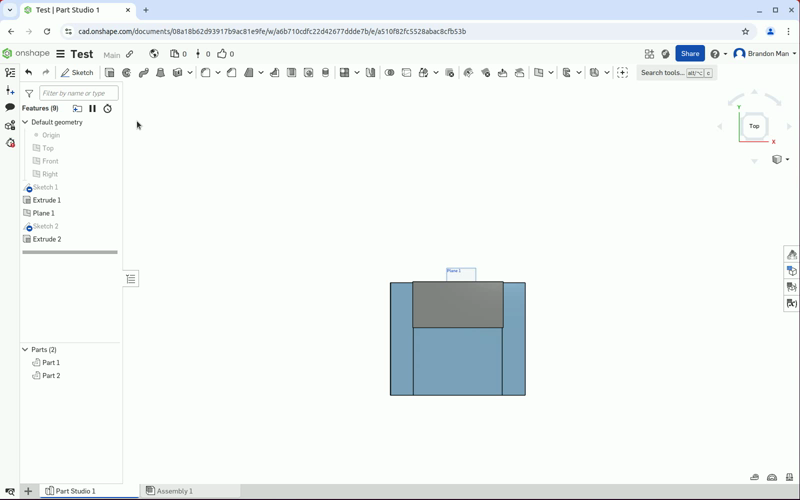
key(shift+h)
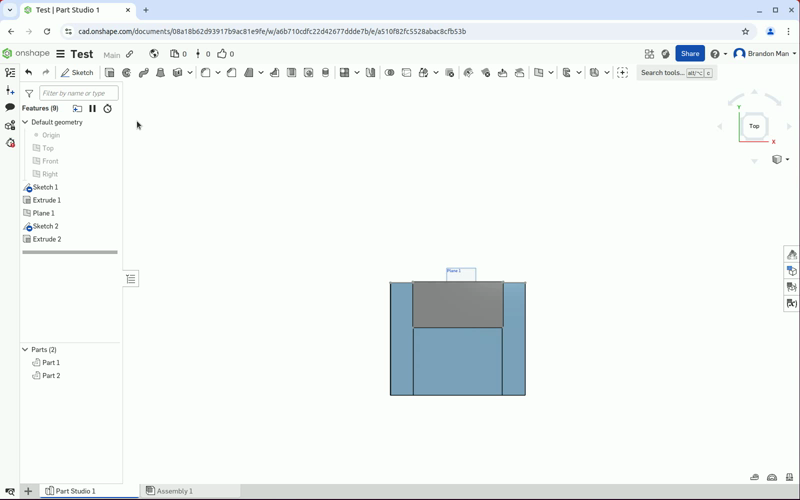
key(shift+h)
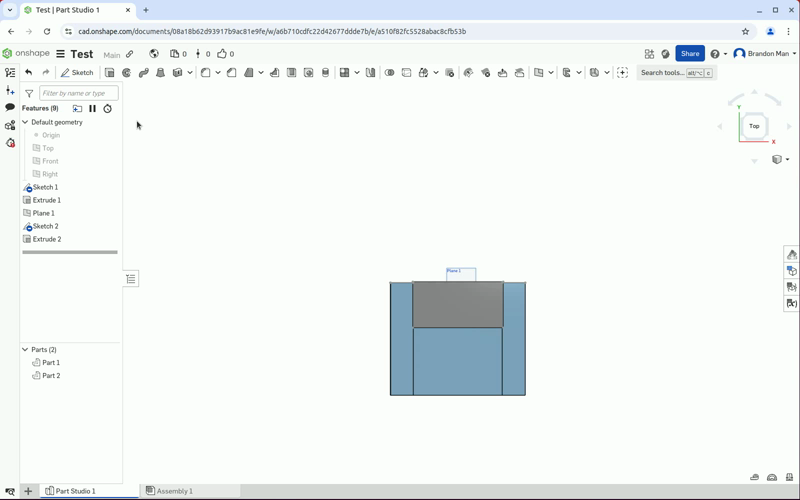
key(shift+7)
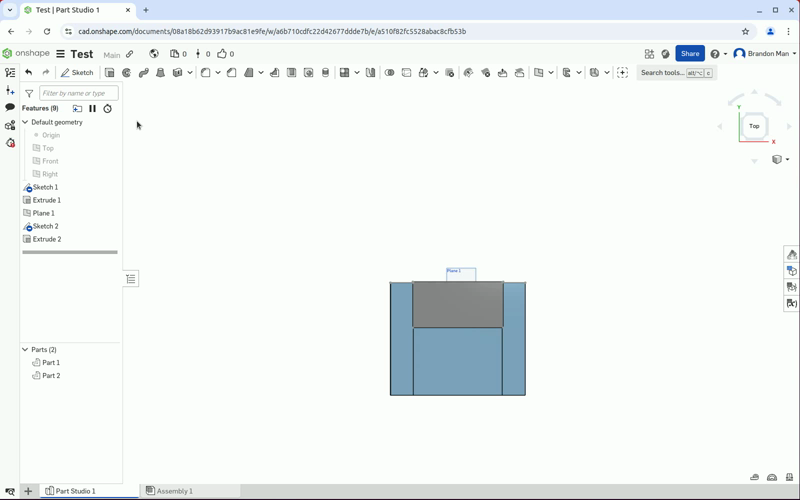
key(up, 3)
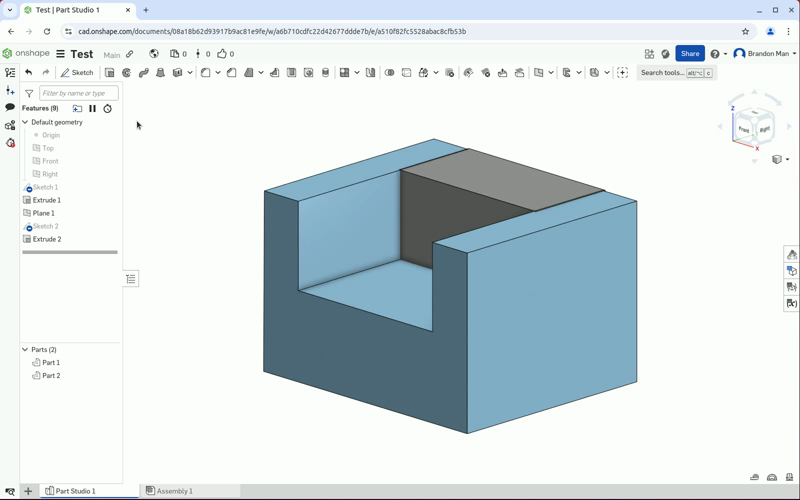
key(left, 3)
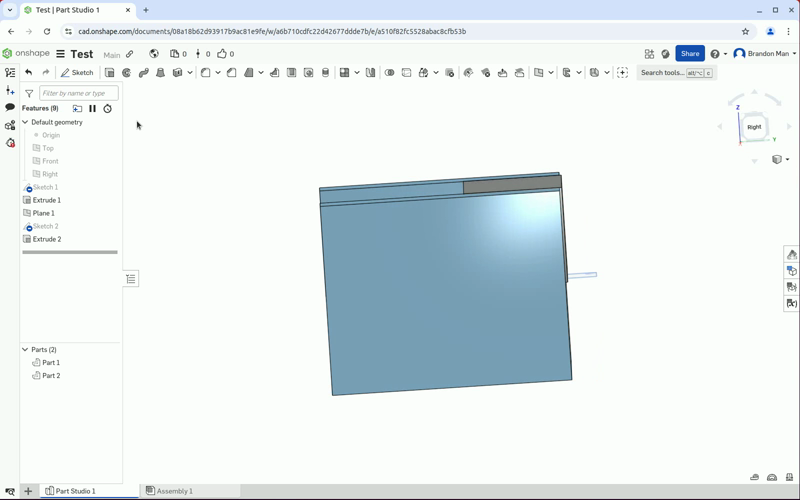
key(right, 3)
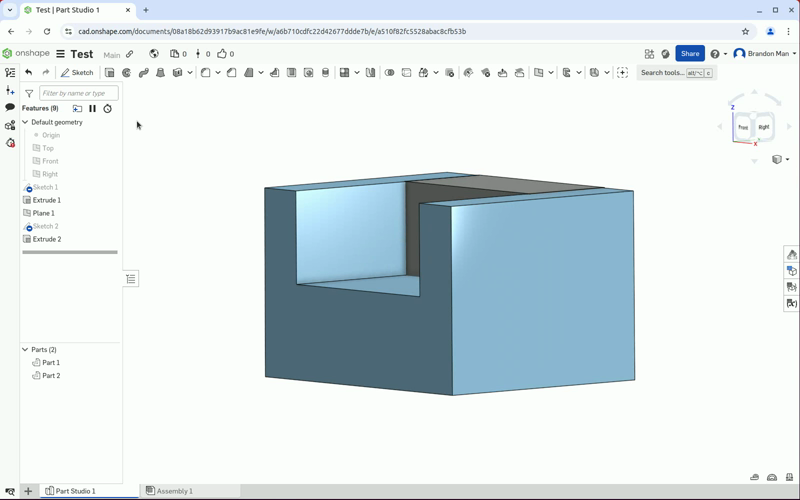
key(down, 3)
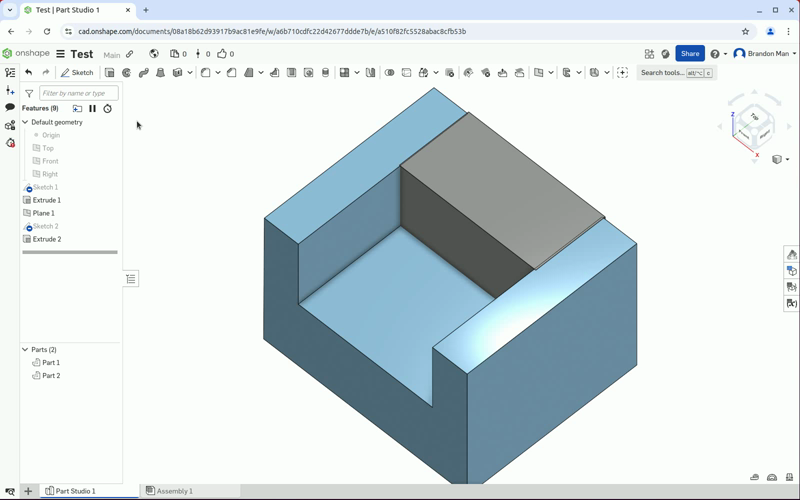
mouse_move(73, 189)
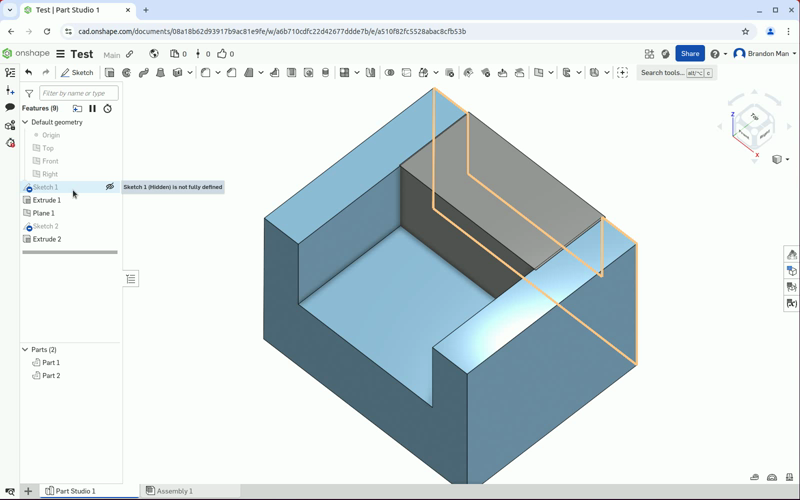
click(73, 189)